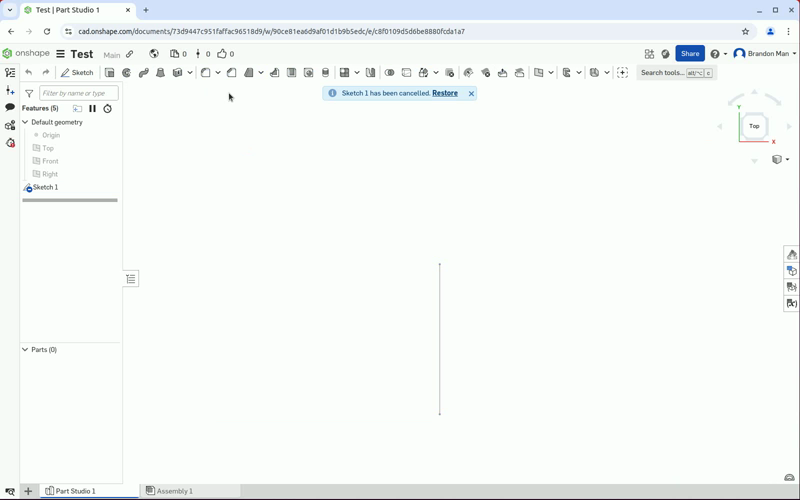
key(shift+h)
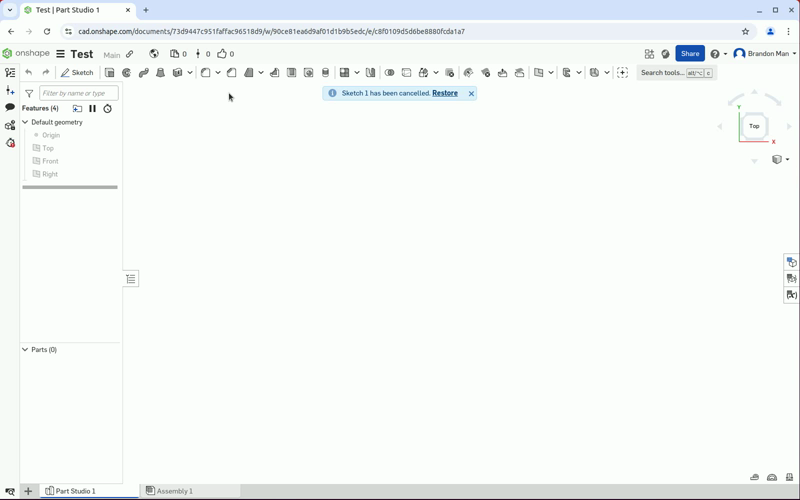
mouse_move(73, 352)
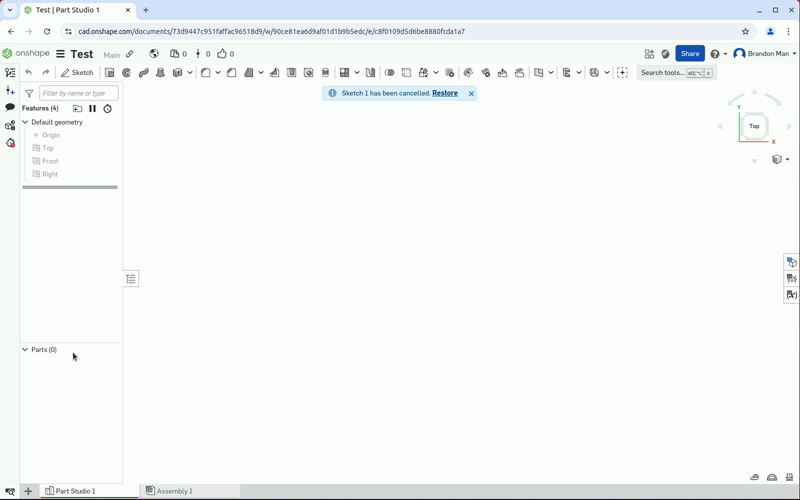
key(y)
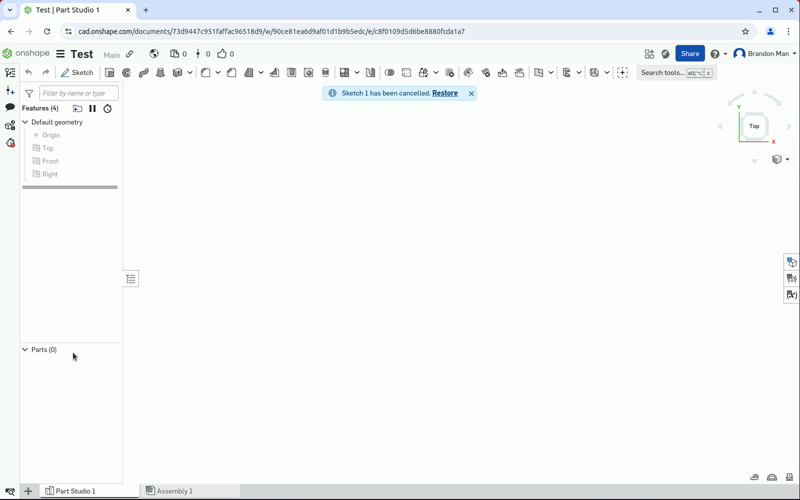
key(shift+p)
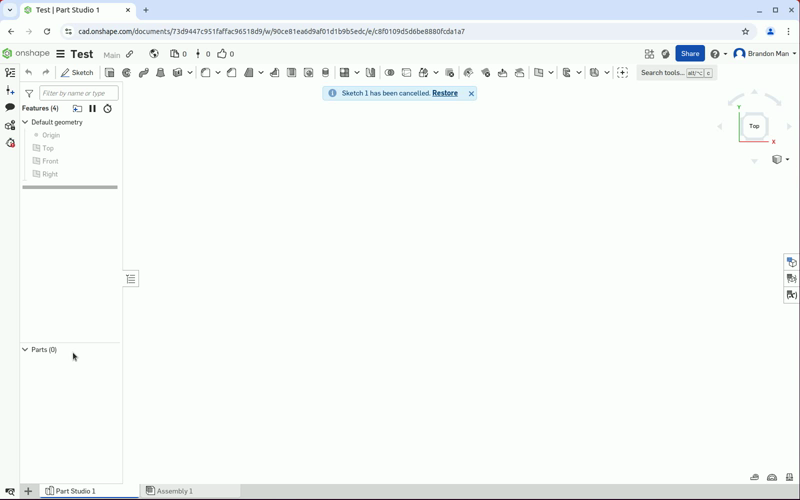
key(space)
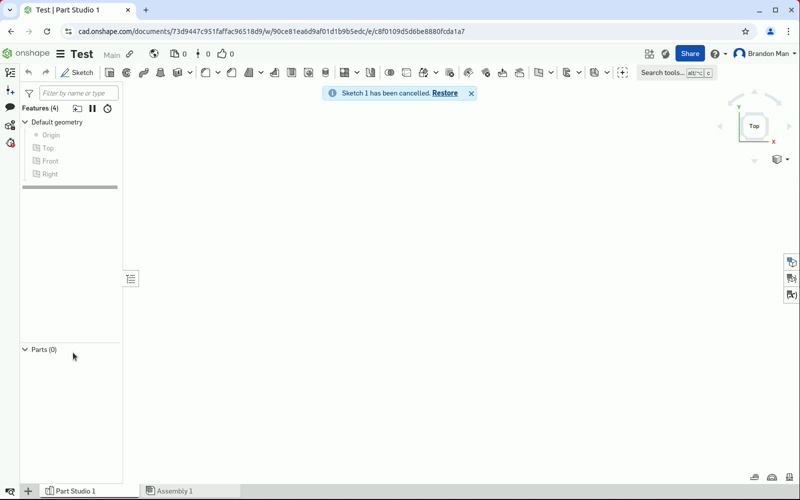
key_down(shift)
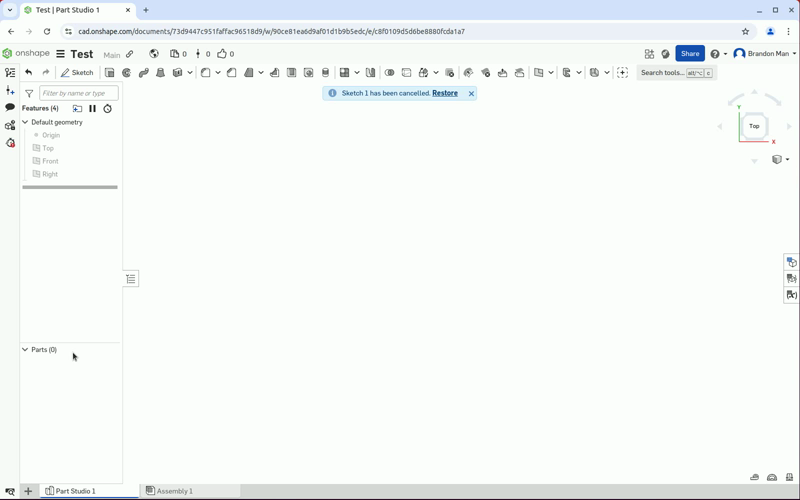
key(up)
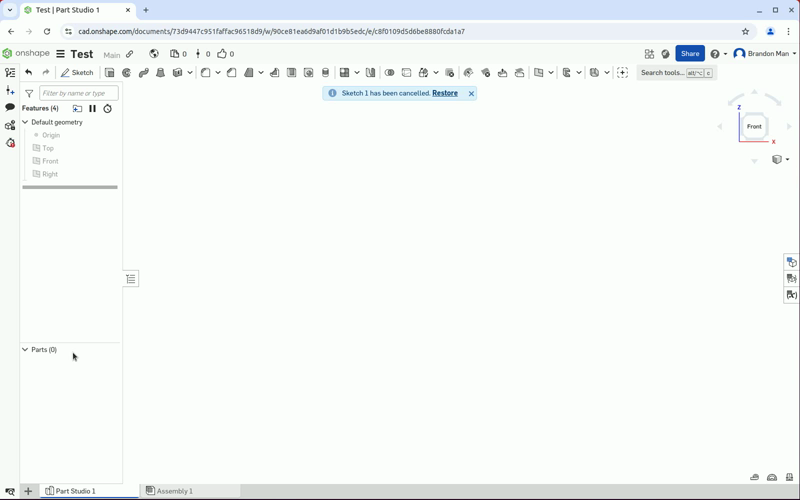
key_up(shift)
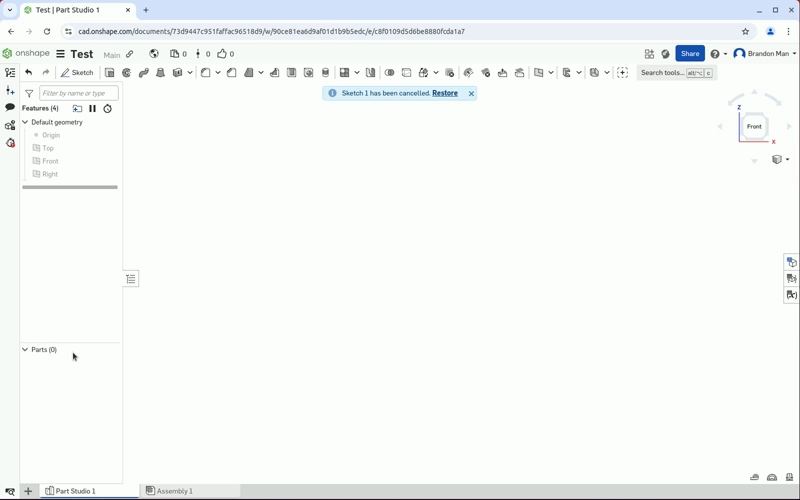
mouse_move(73, 352)
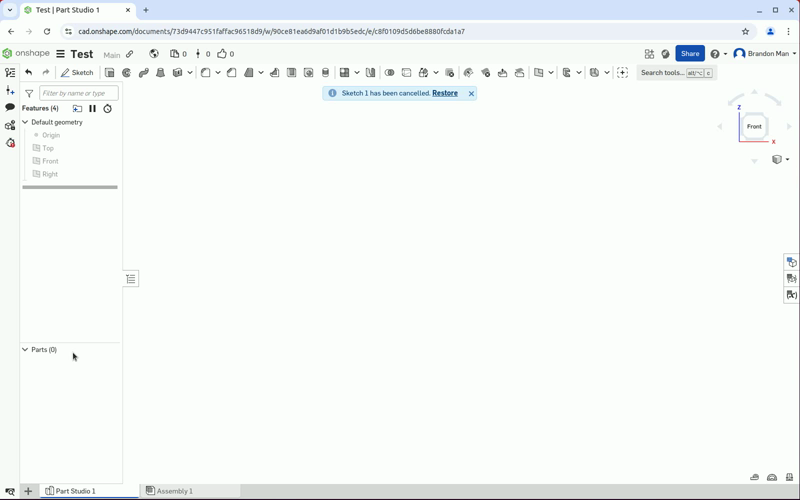
key(shift+y)
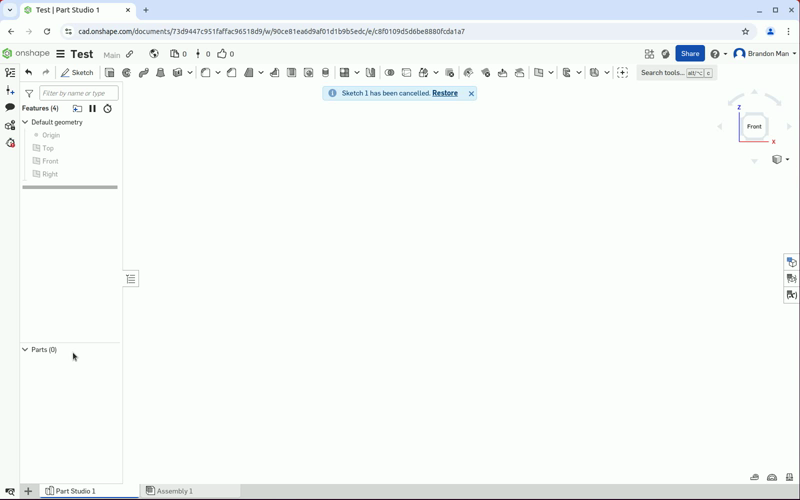
key(shift+s)
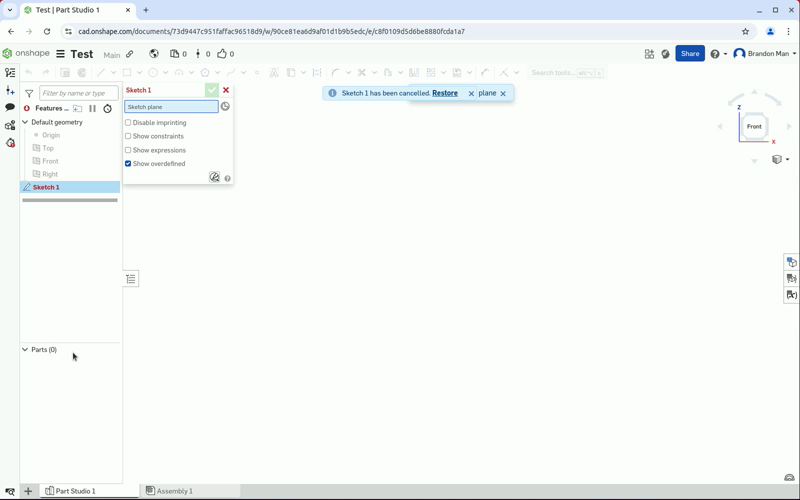
mouse_move(73, 163)
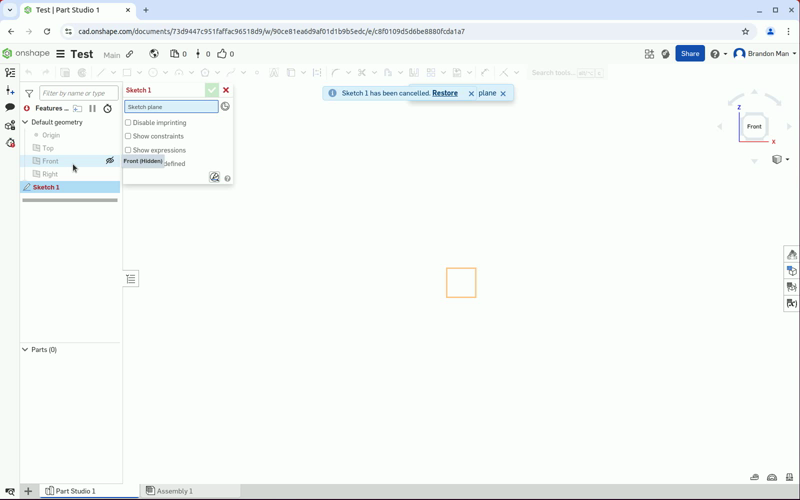
click(73, 163)
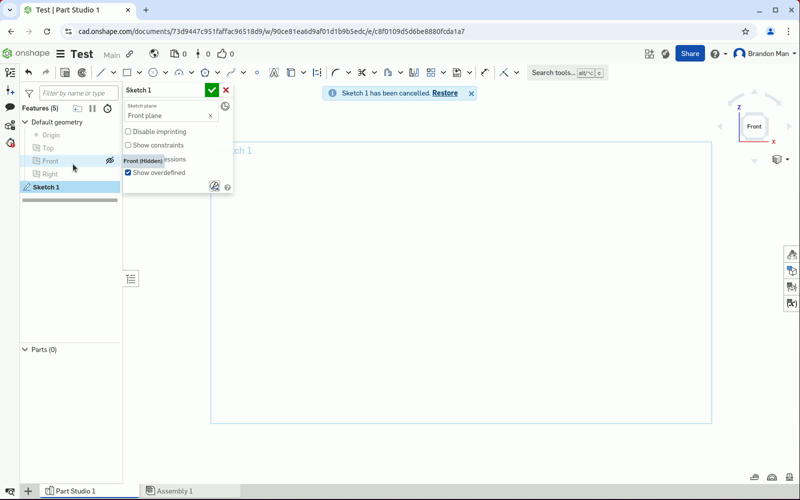
mouse_move(73, 352)
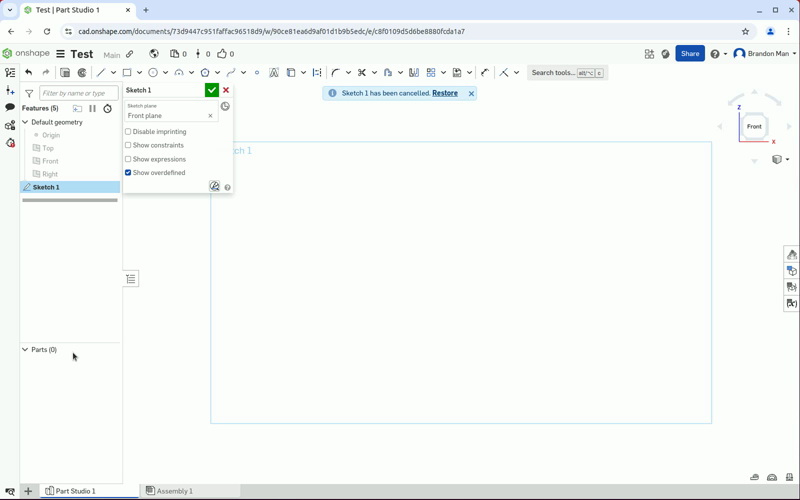
key(y)
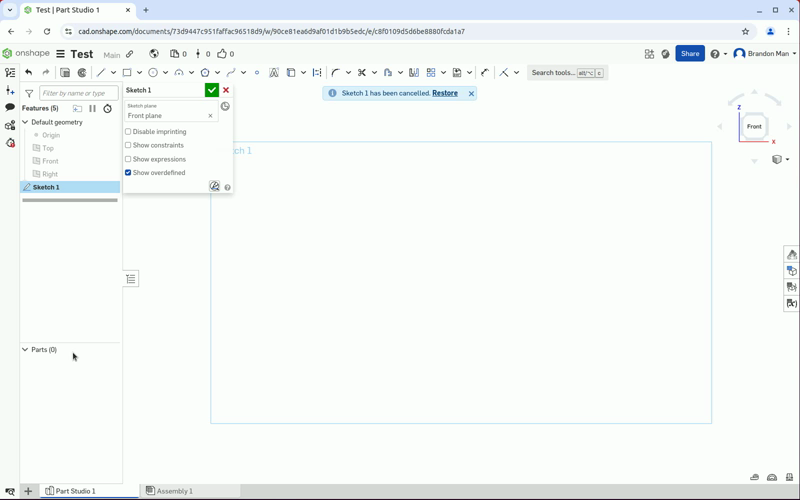
key(c)
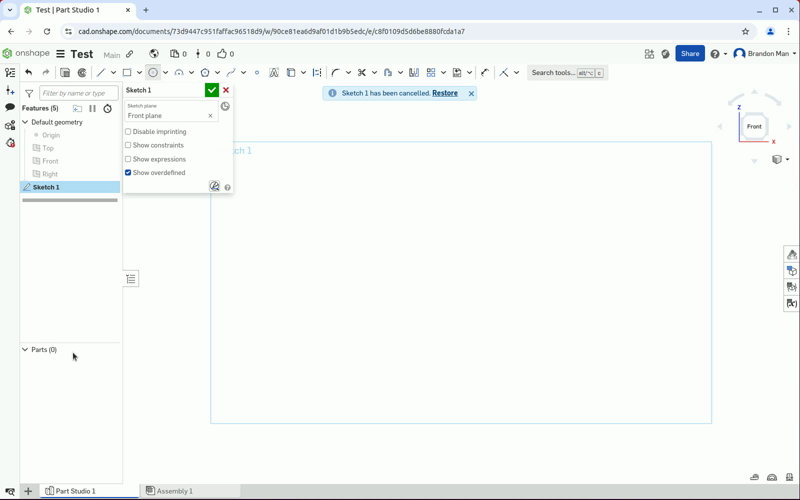
key_down(shift)
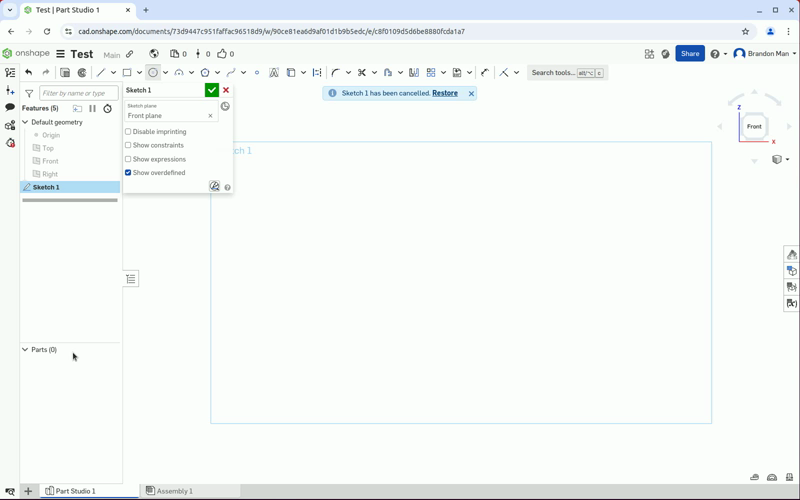
mouse_move(461, 282)
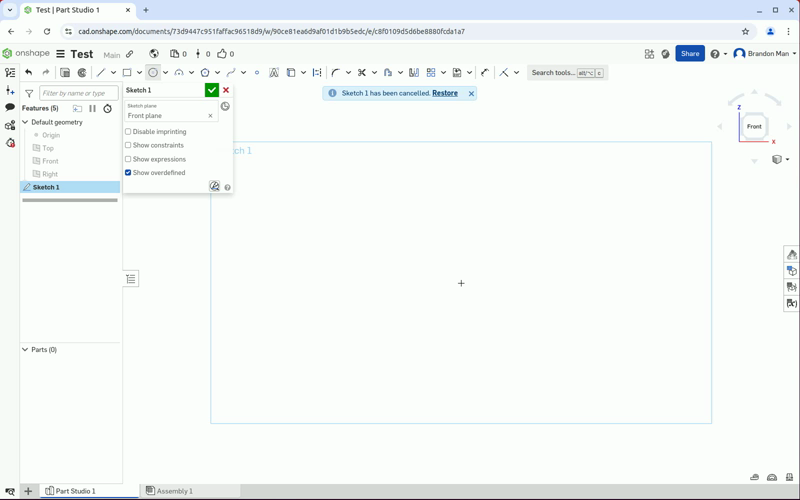
click(461, 282)
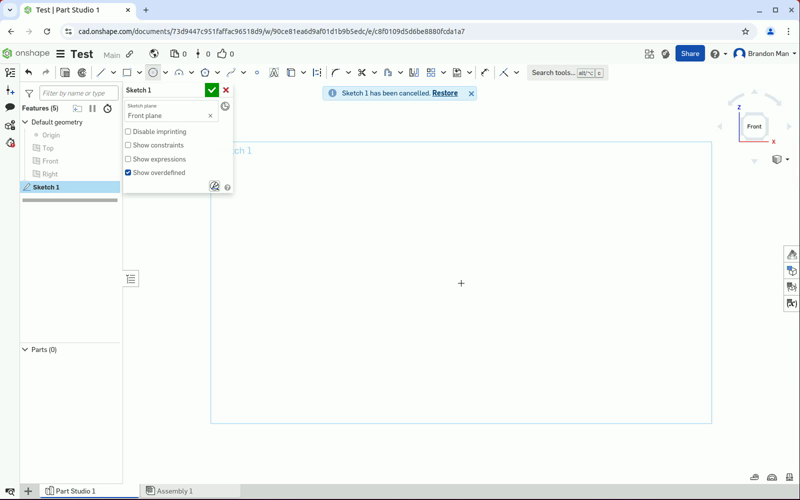
key_up(shift)
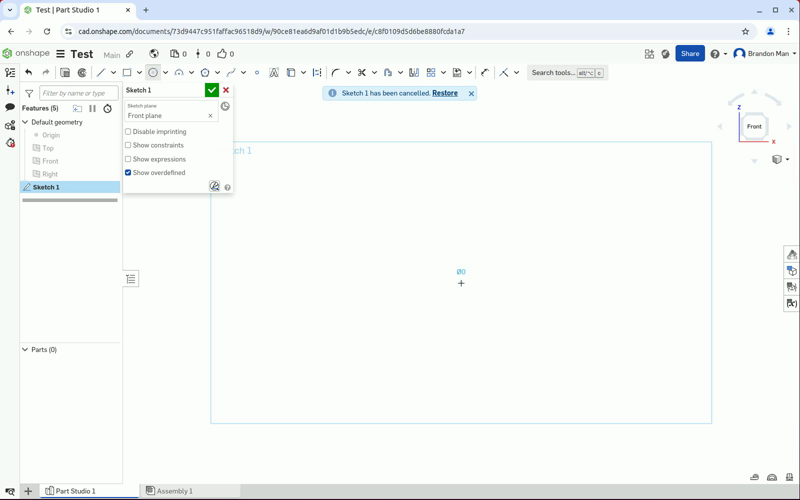
mouse_move(572, 282)
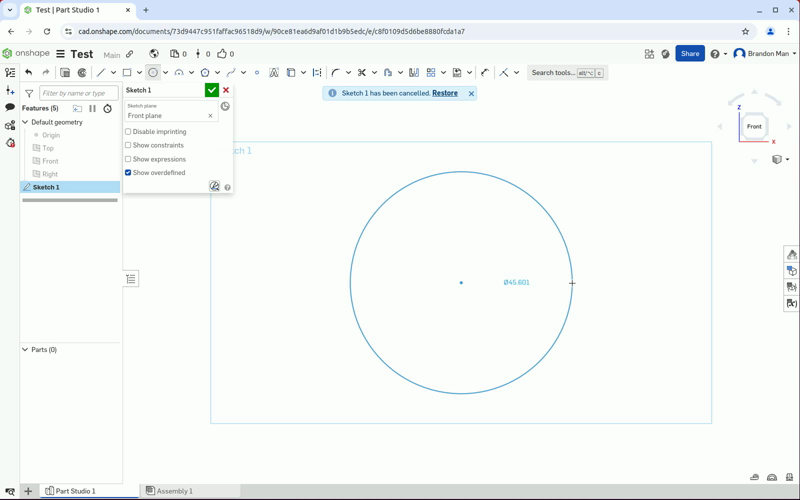
click(572, 282)
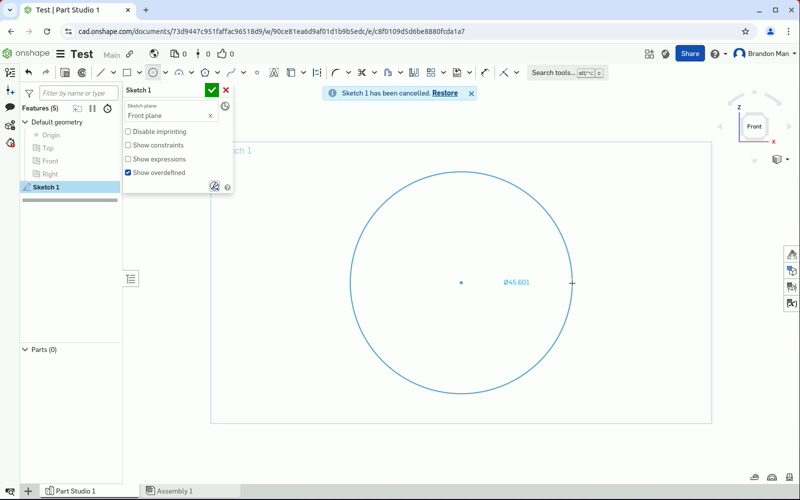
key(esc)
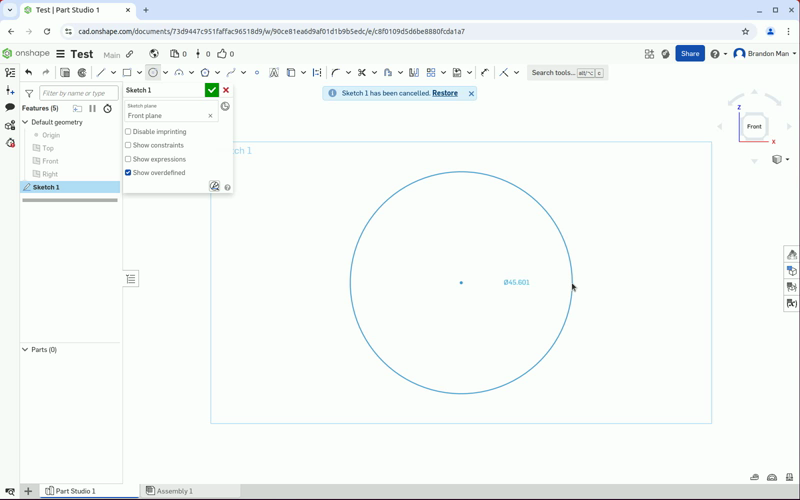
mouse_move(478, 236)
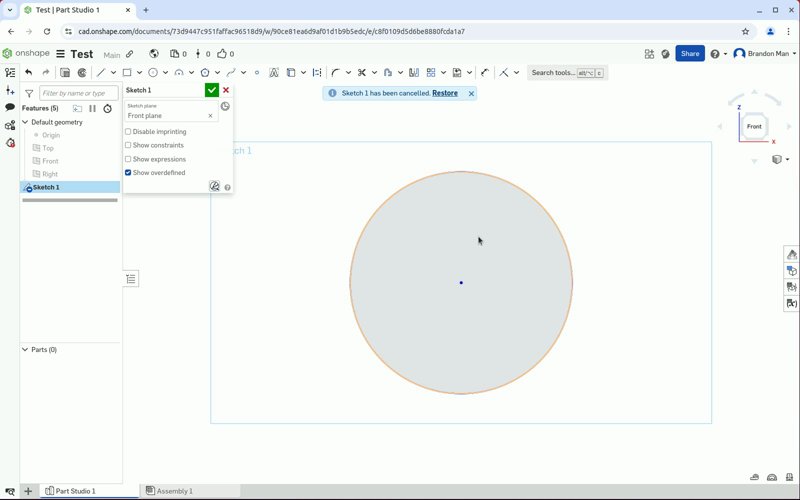
click(478, 236)
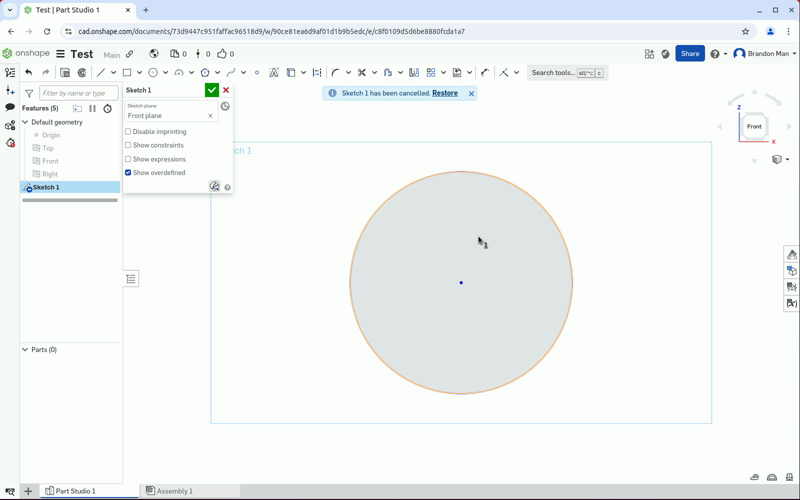
mouse_move(73, 352)
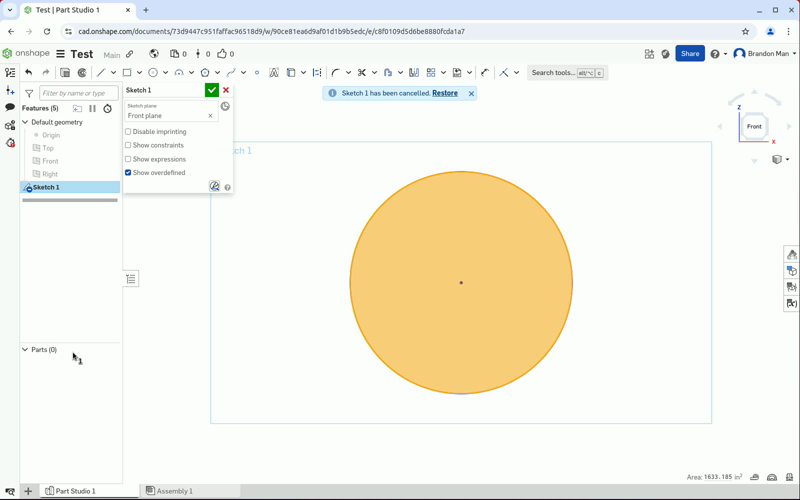
key(shift+y)
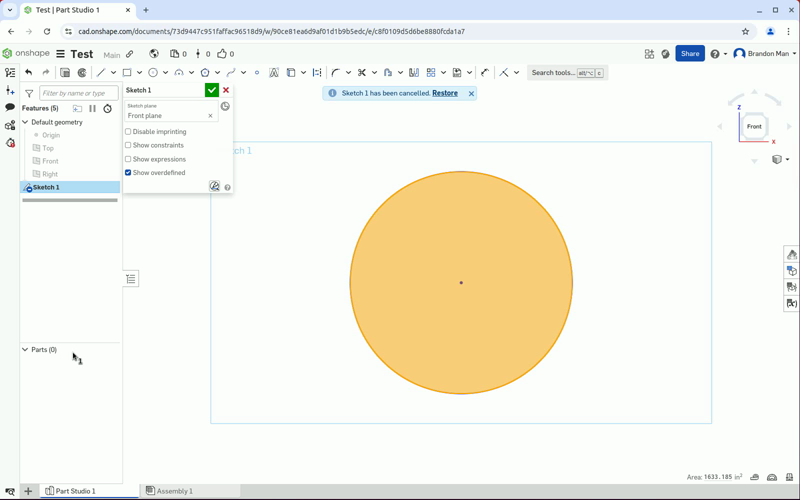
key(shift+e)
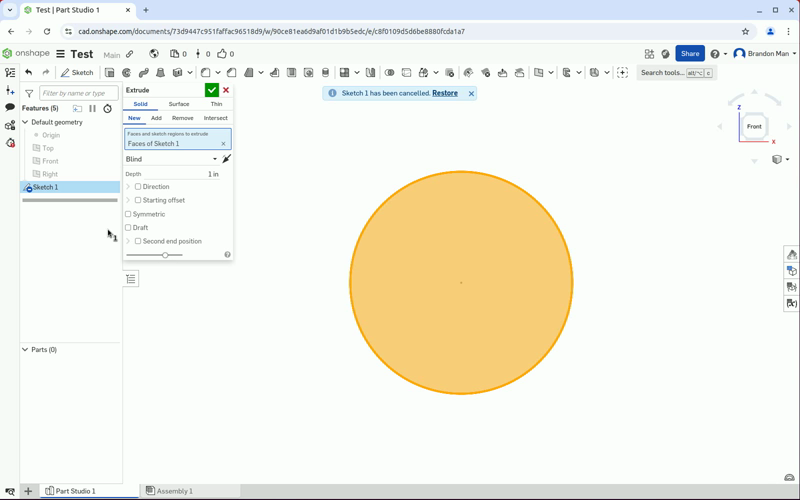
mouse_move(143, 106)
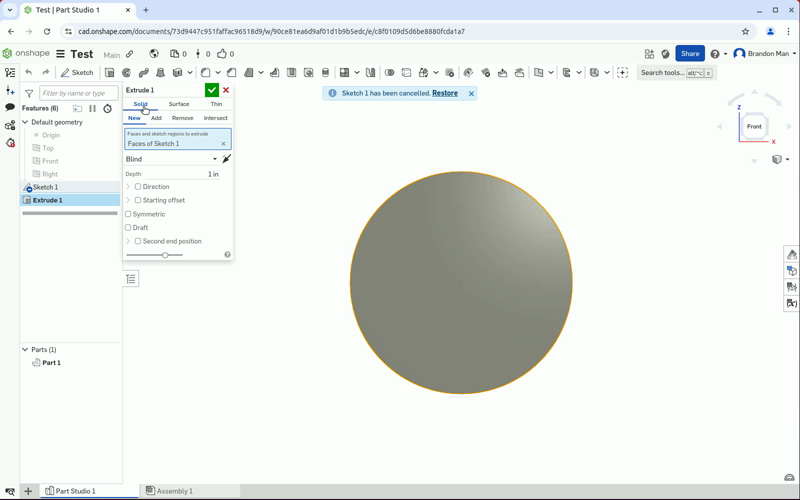
click(143, 106)
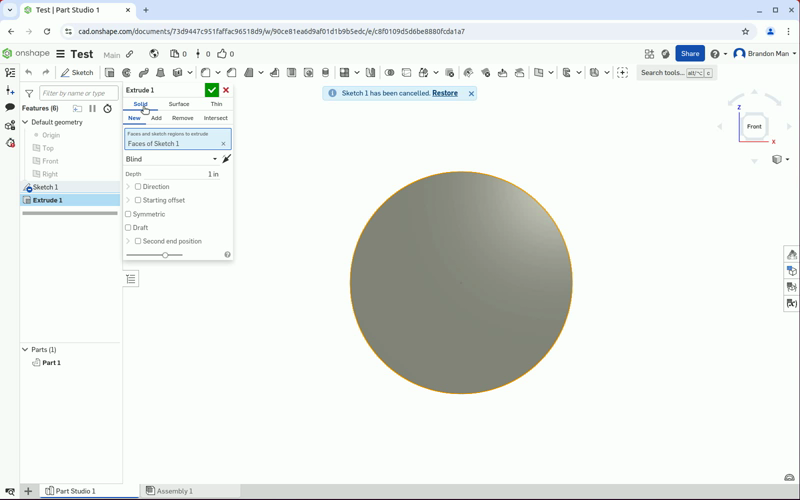
mouse_move(137, 120)
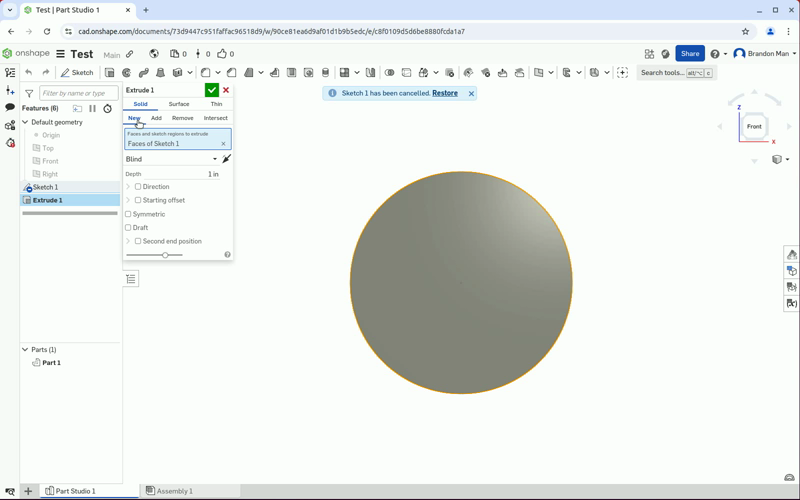
click(137, 120)
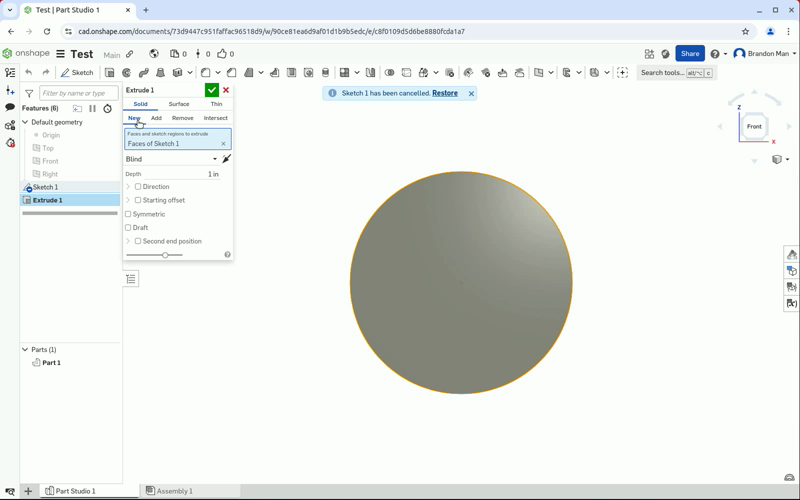
key(tab, 4)
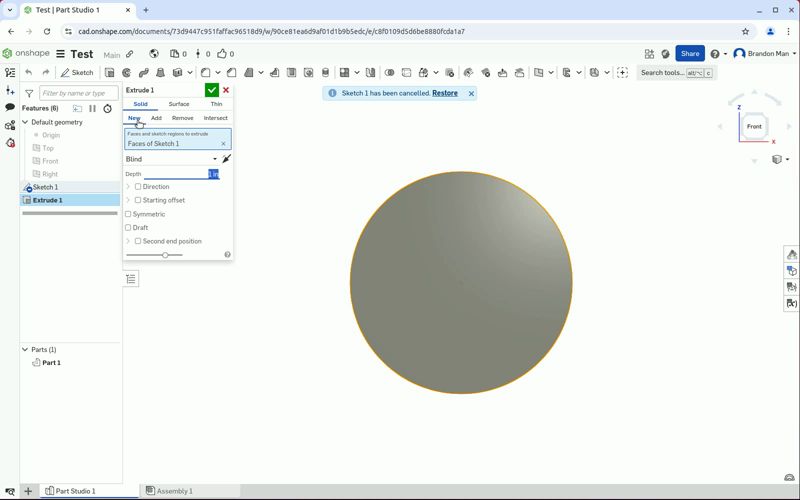
text(19.256)
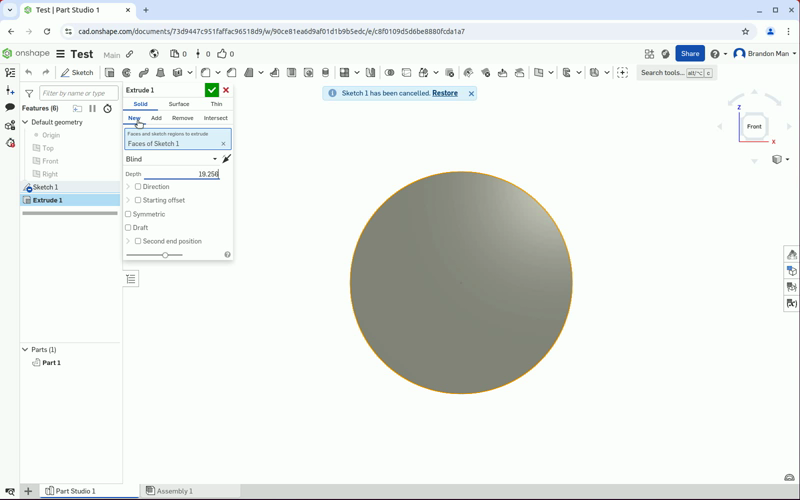
key(tab, 3)
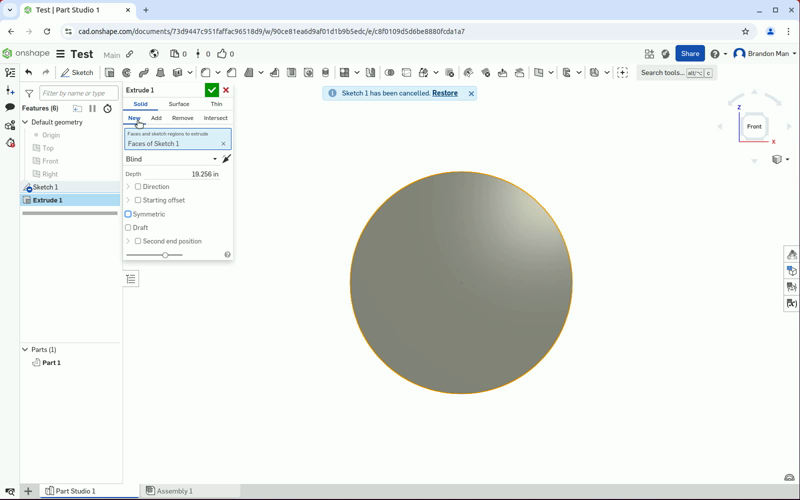
key(space)
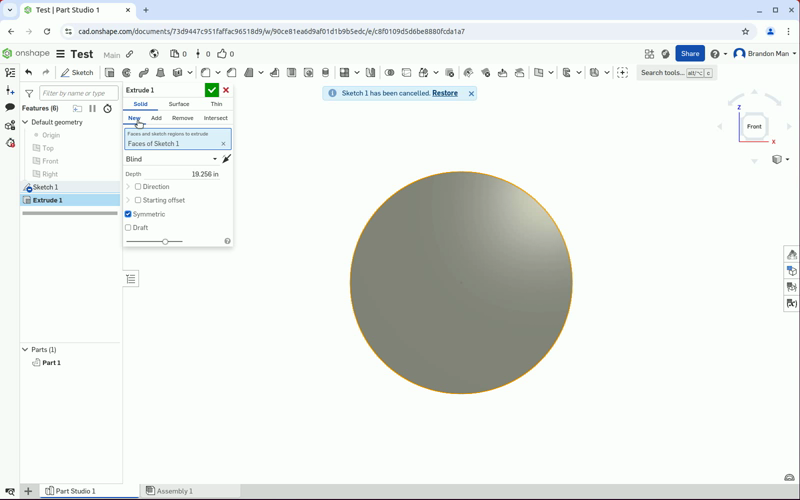
key(enter)
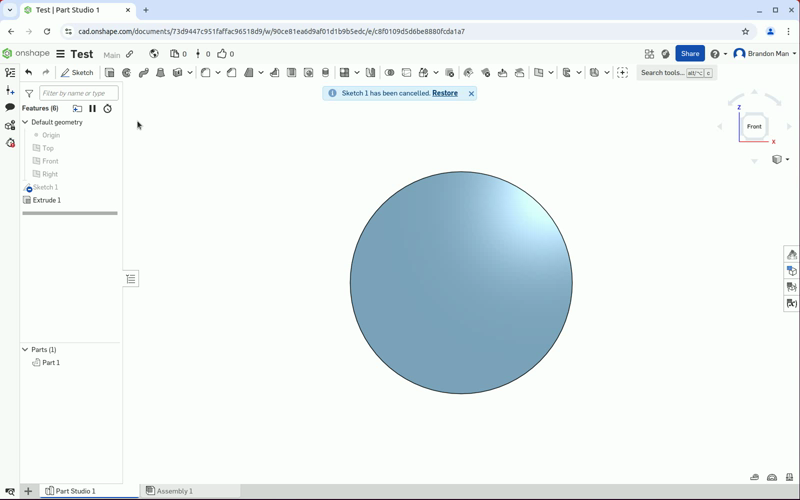
key(shift+h)
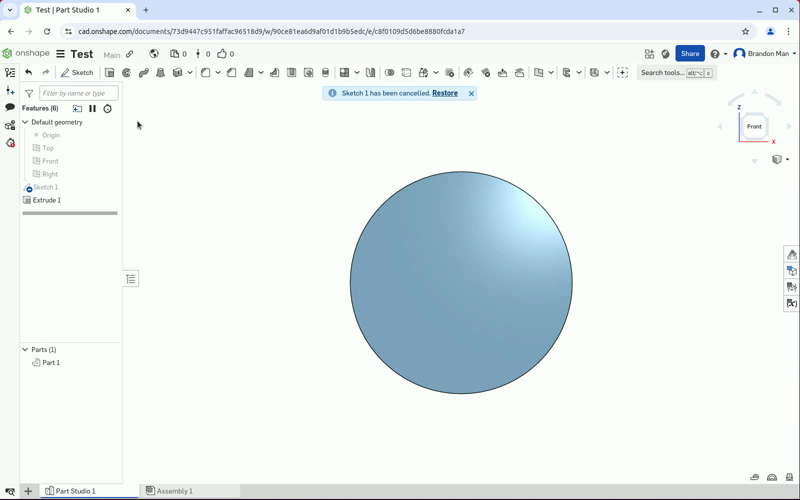
key(shift+h)
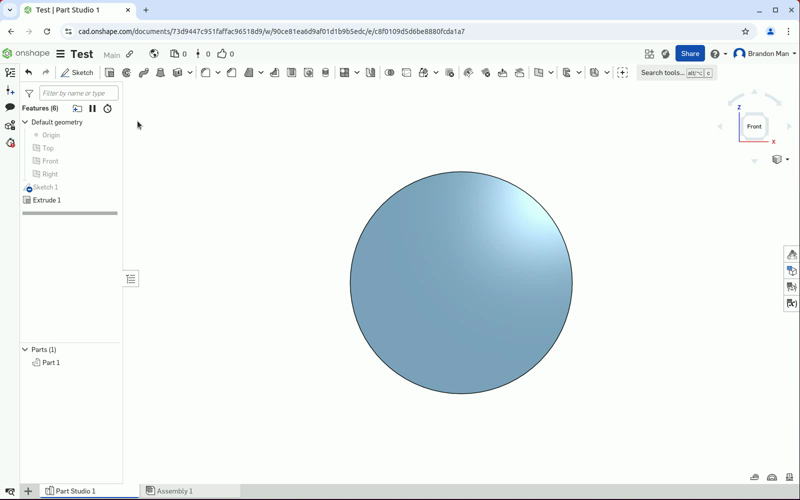
mouse_move(73, 189)
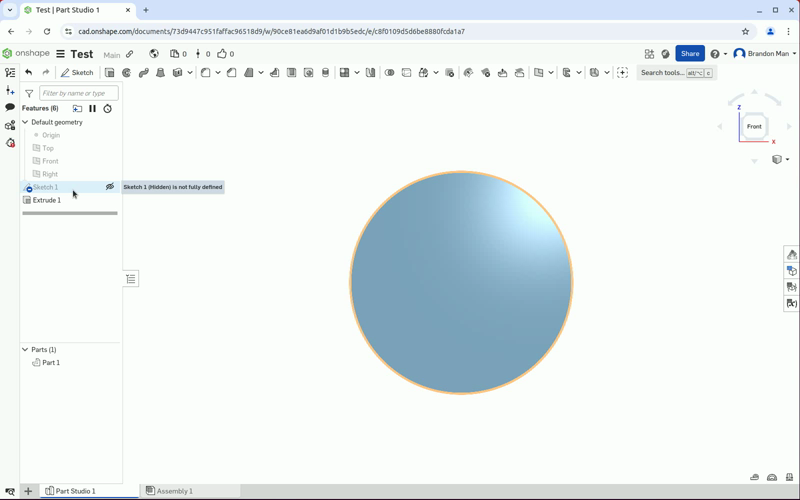
click(73, 189)
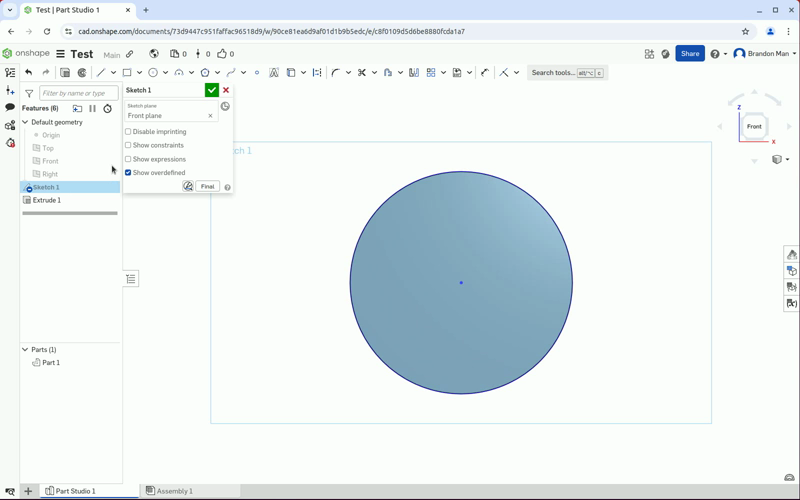
mouse_move(229, 92)
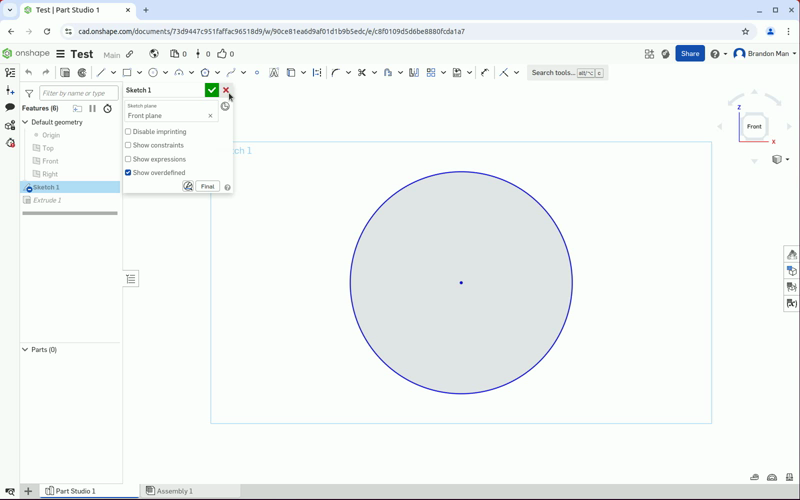
click(229, 92)
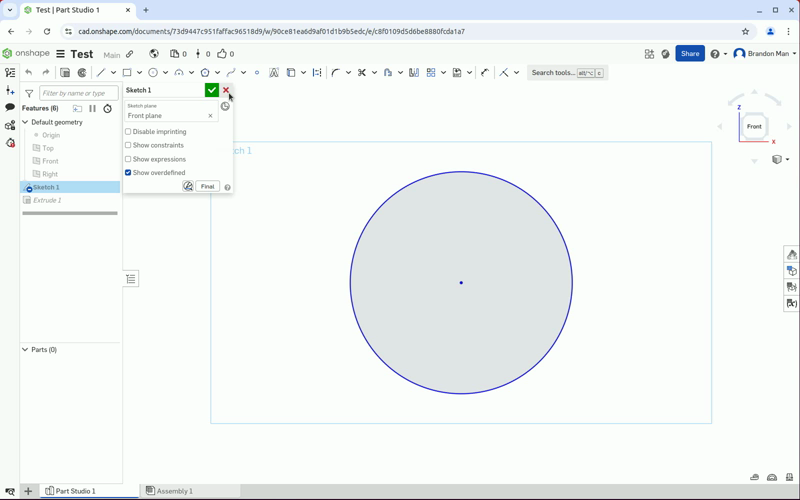
key(shift+s)
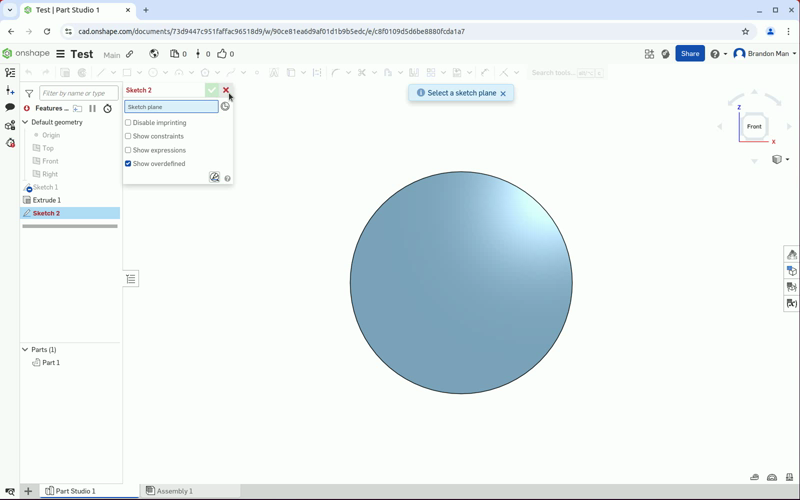
mouse_move(73, 163)
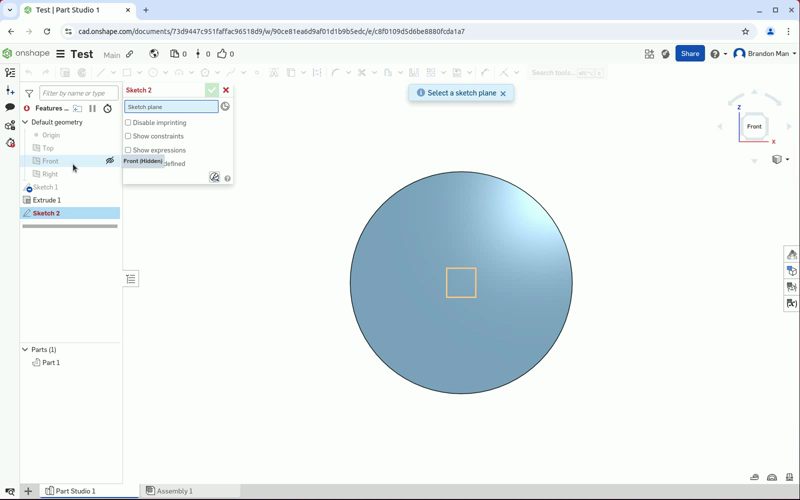
click(73, 163)
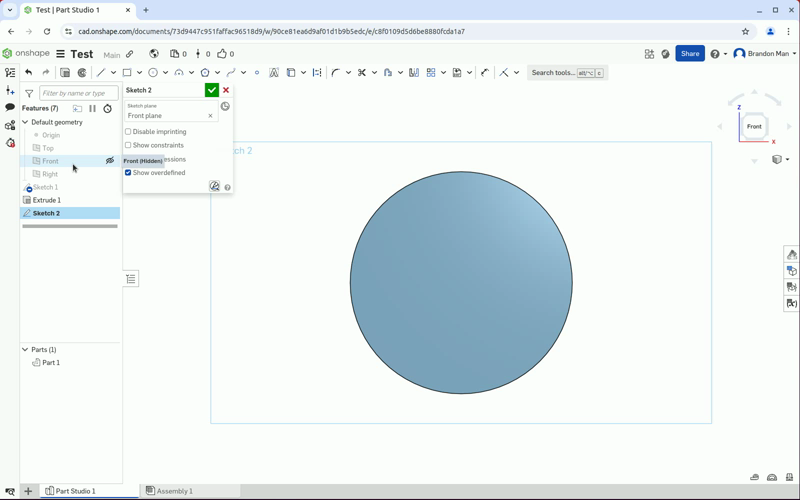
mouse_move(73, 352)
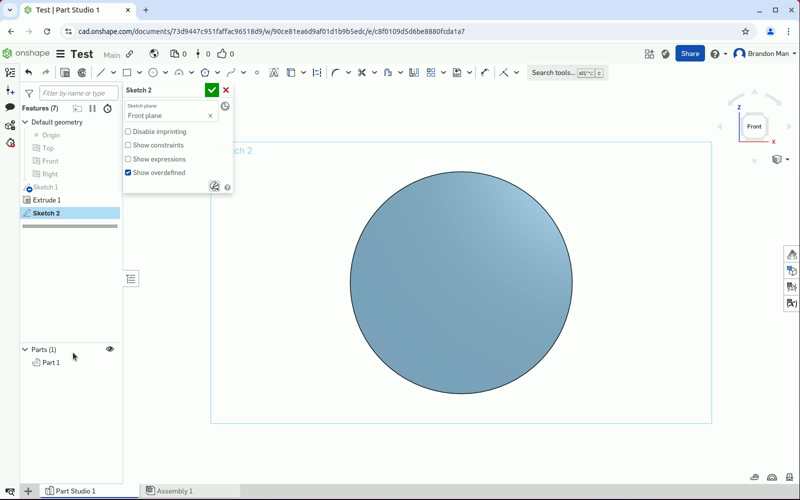
key(y)
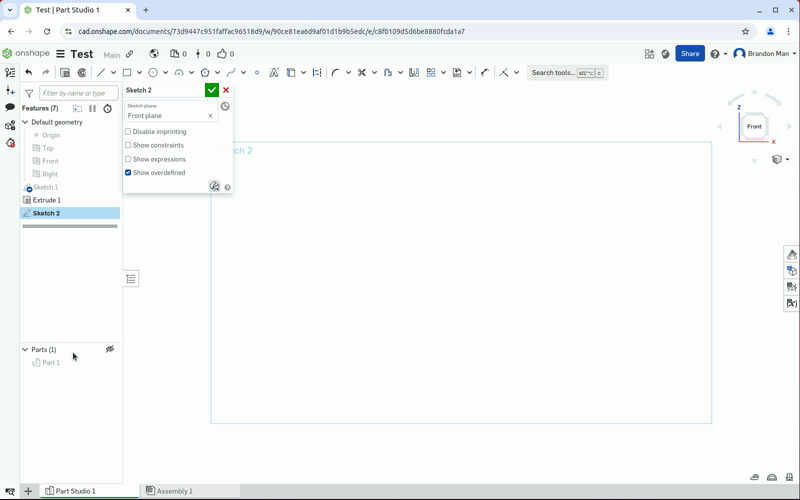
key(c)
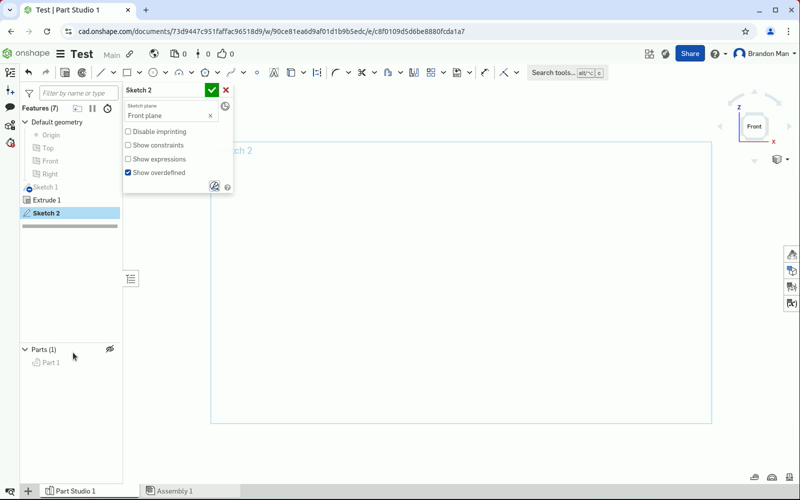
key_down(shift)
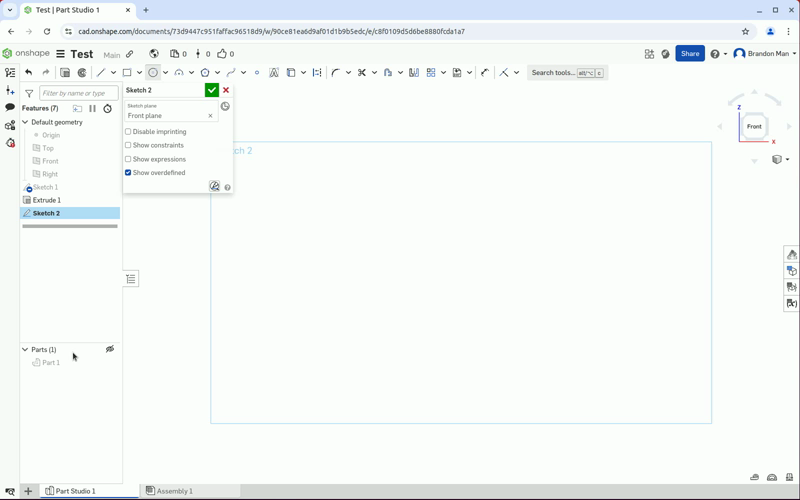
mouse_move(461, 230)
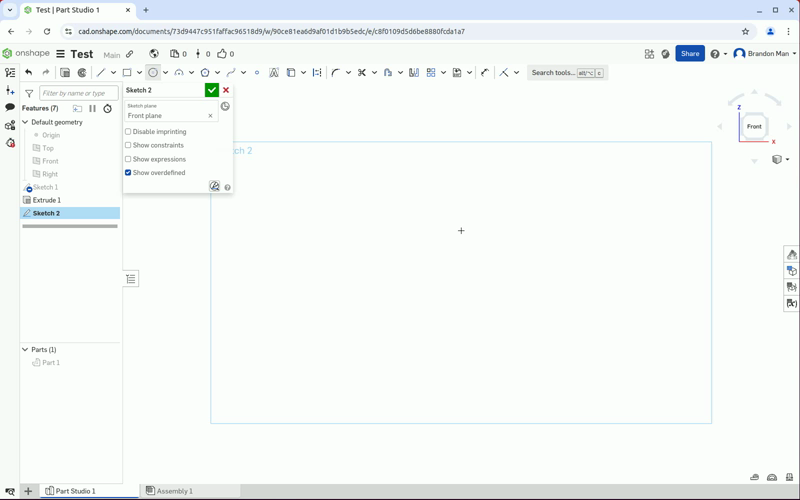
click(461, 230)
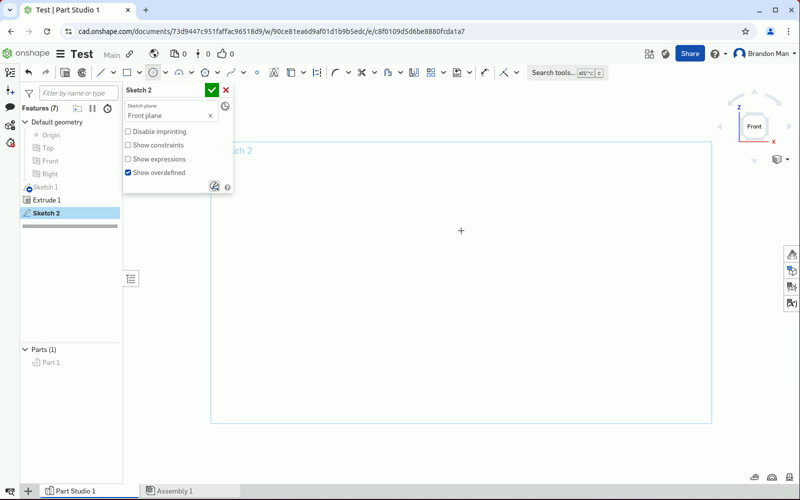
key_up(shift)
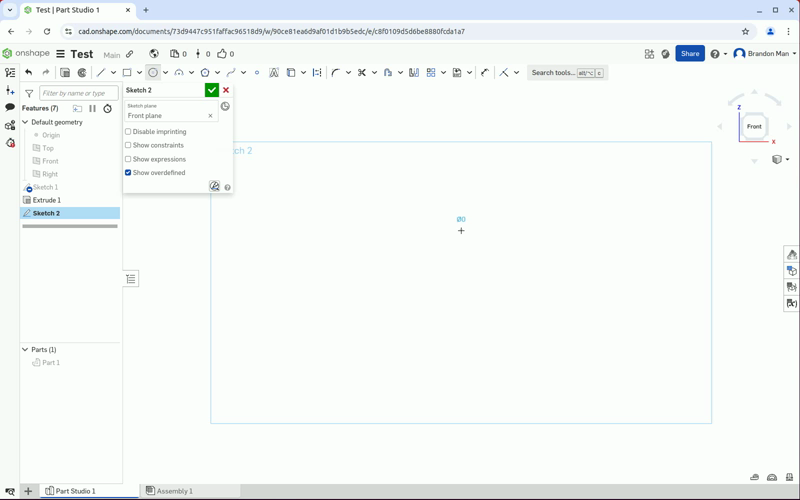
mouse_move(480, 230)
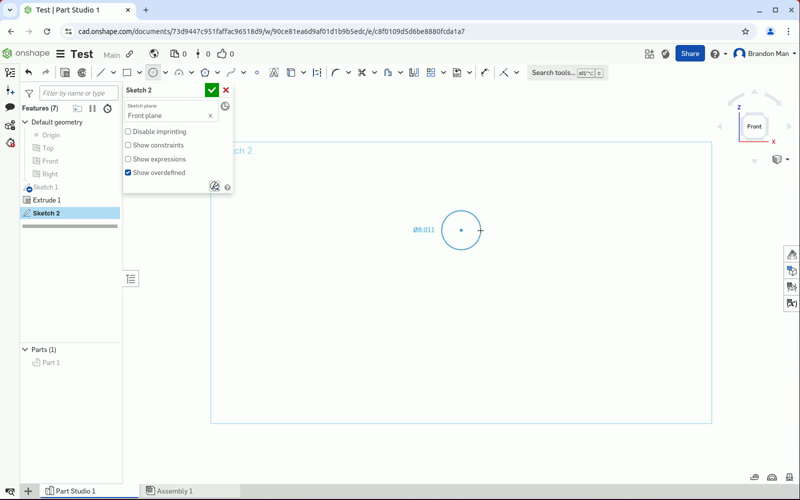
click(480, 230)
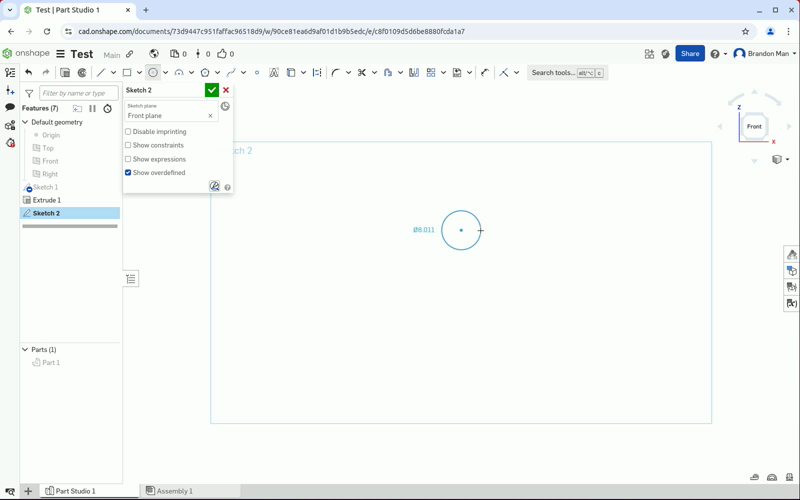
key(esc)
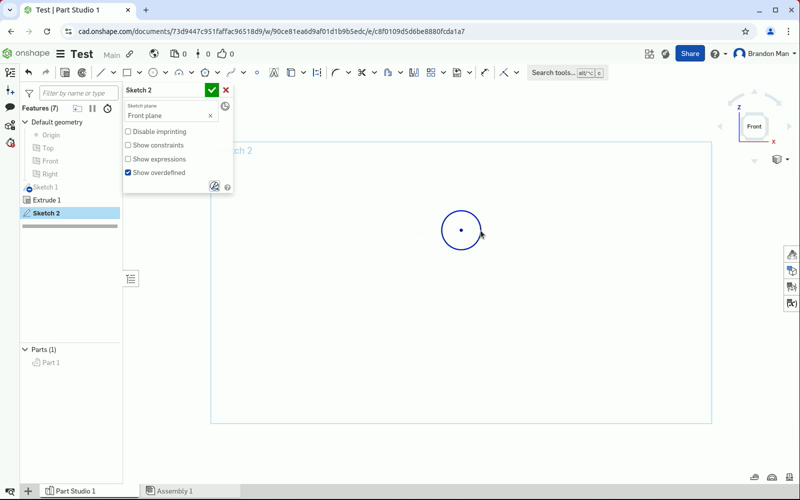
mouse_move(450, 223)
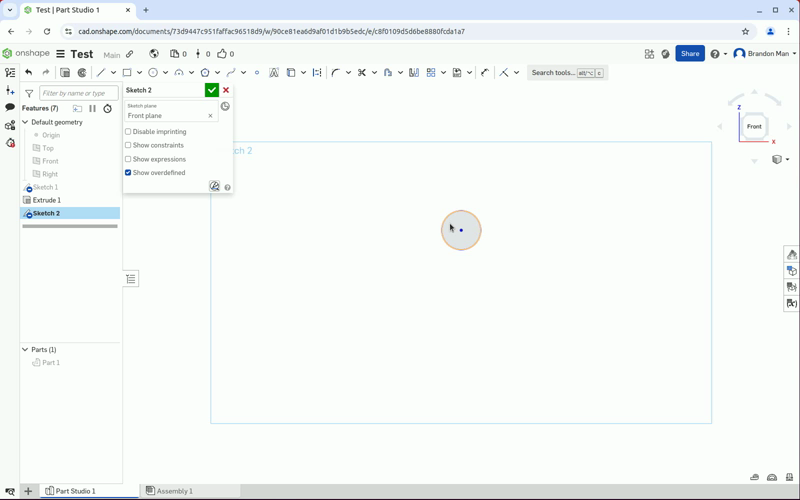
scroll(6)
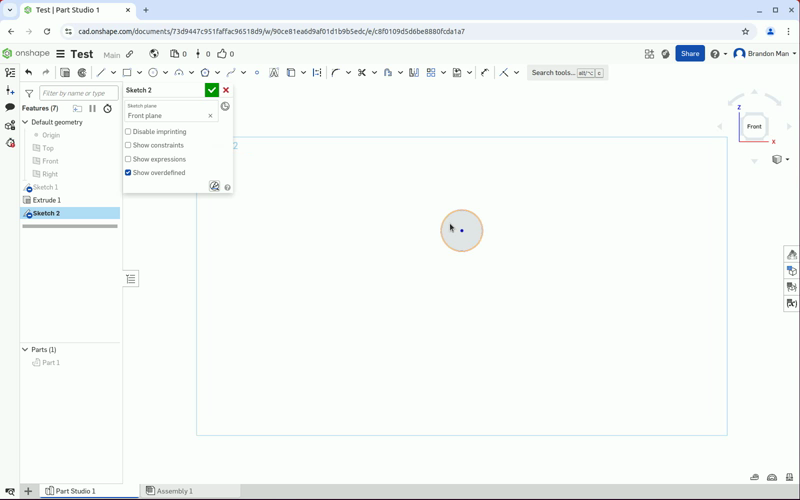
scroll(6)
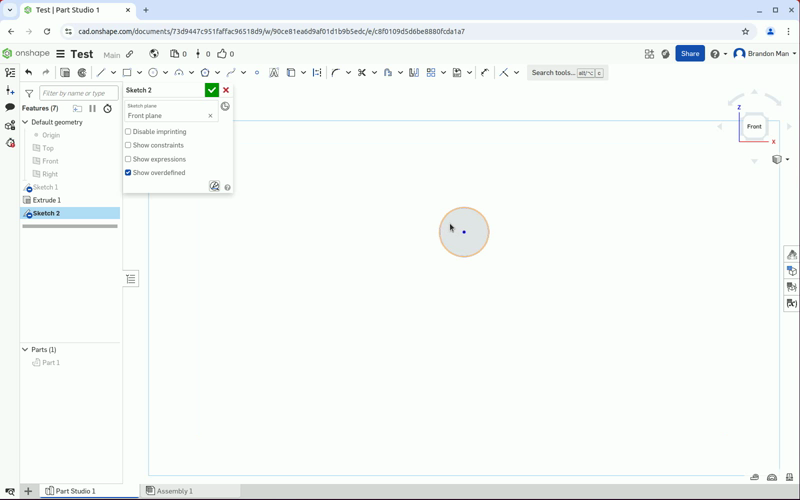
scroll(6)
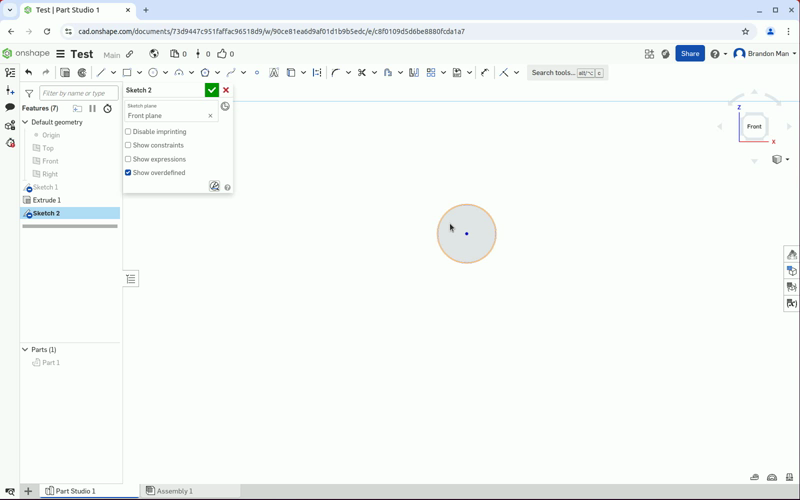
scroll(6)
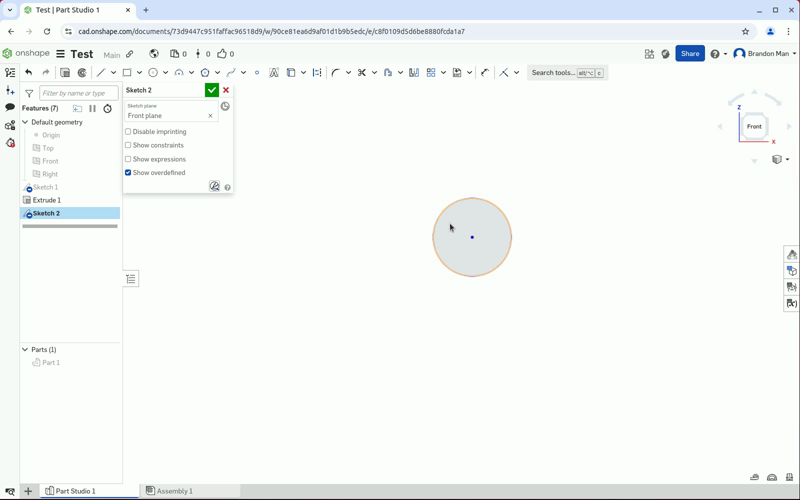
scroll(6)
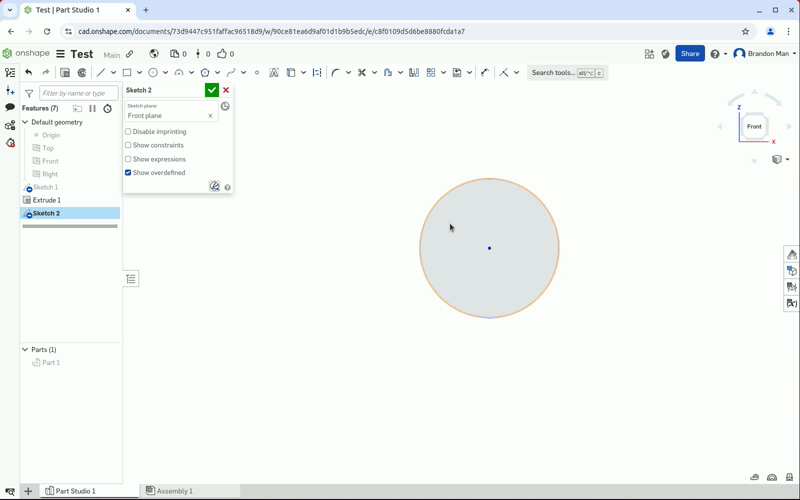
scroll(6)
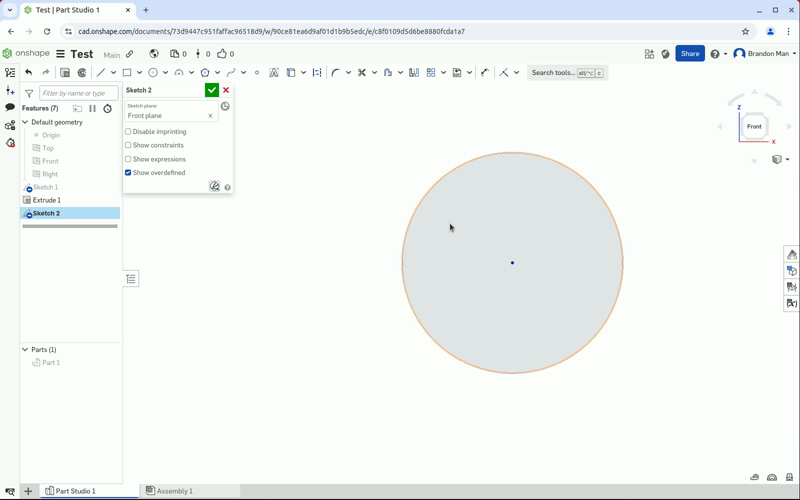
scroll(6)
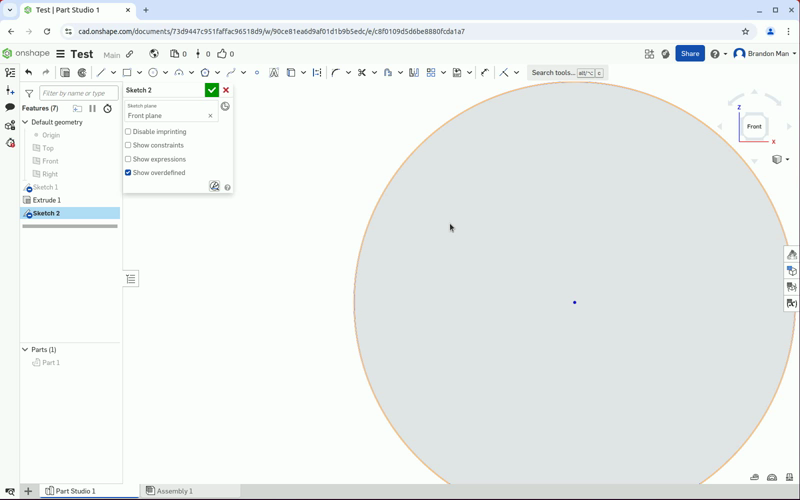
click(450, 223)
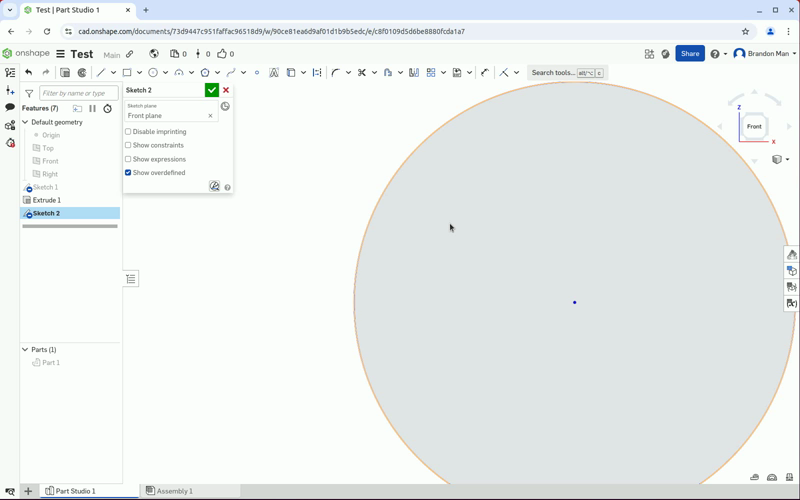
scroll(-6)
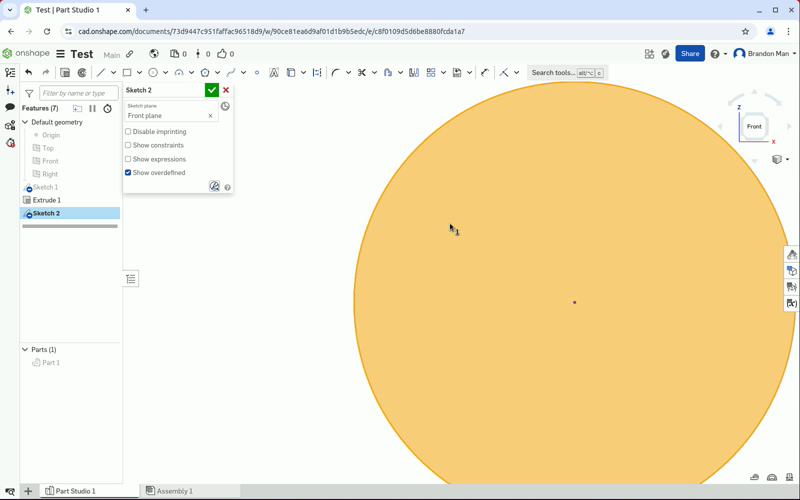
scroll(-6)
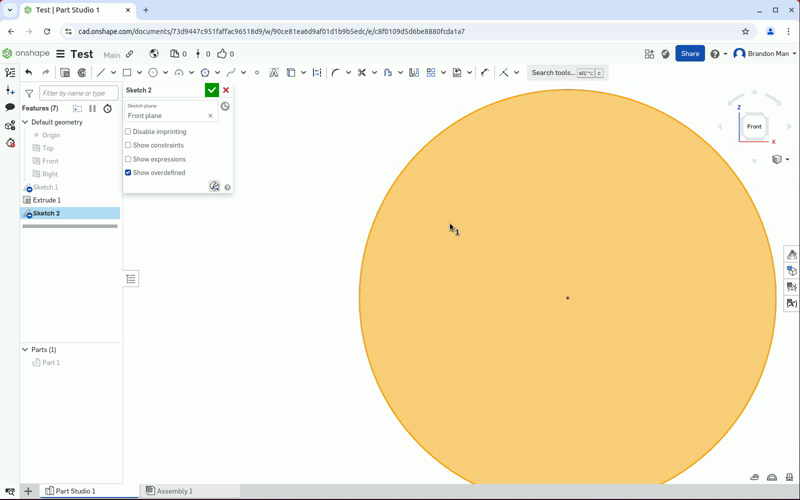
scroll(-6)
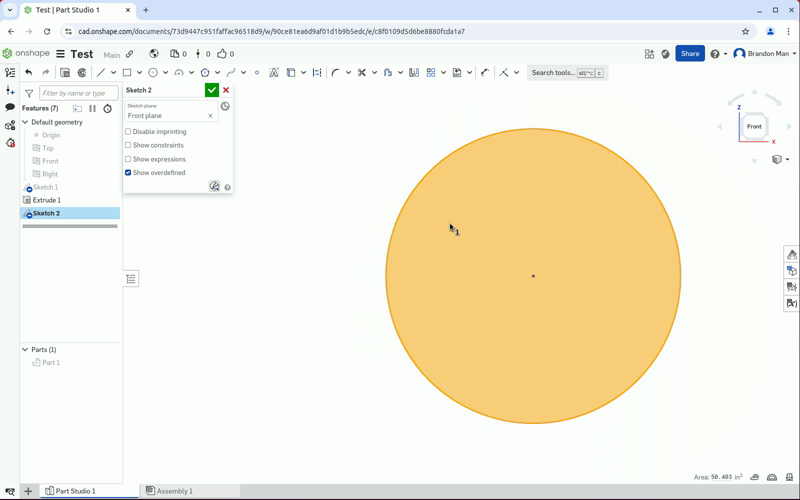
scroll(-6)
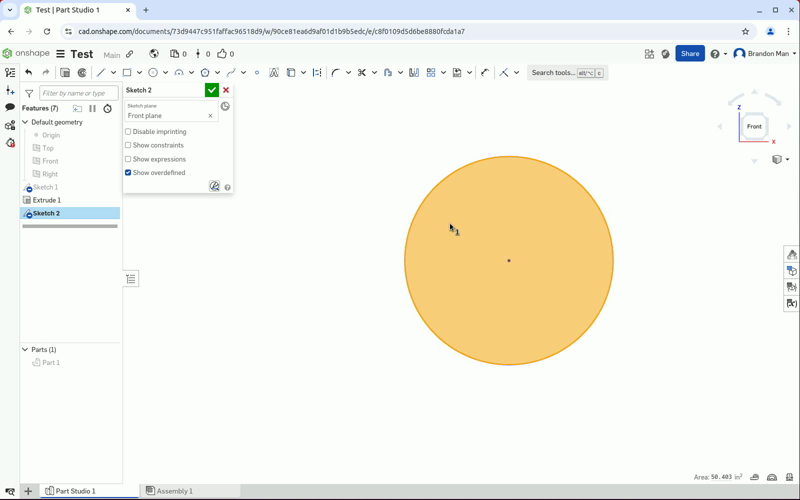
scroll(-6)
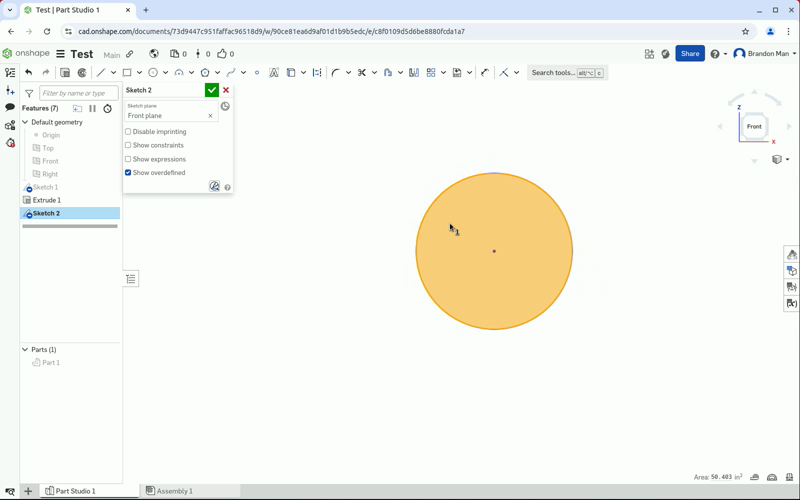
scroll(-6)
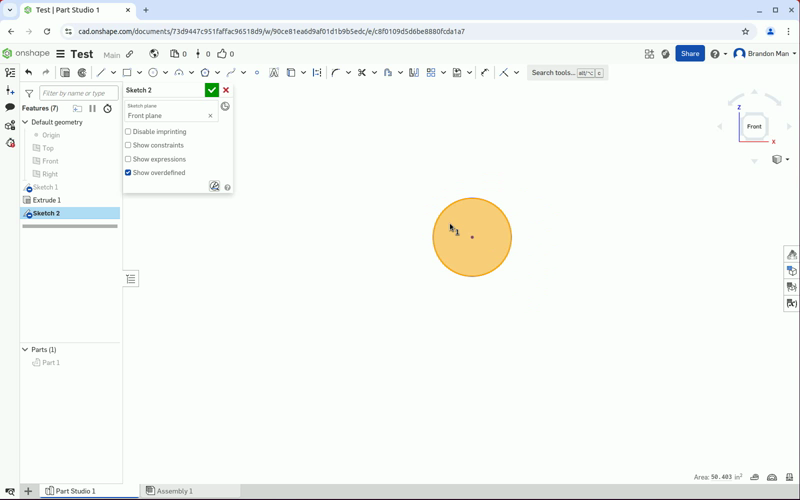
scroll(-6)
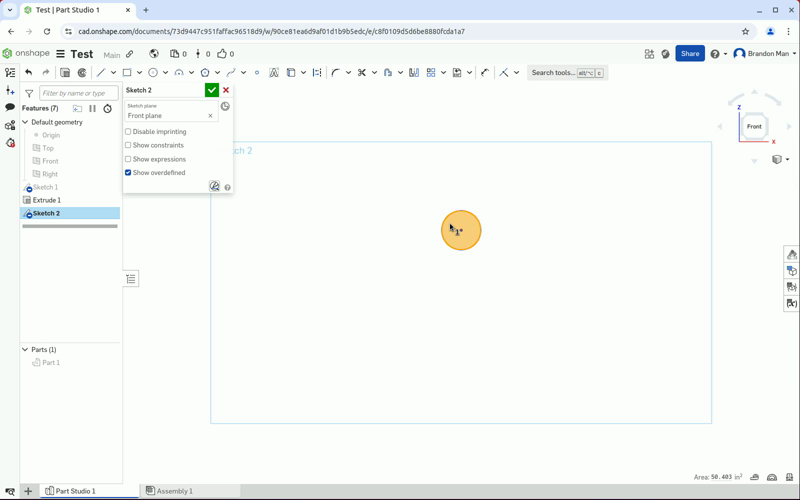
mouse_move(73, 352)
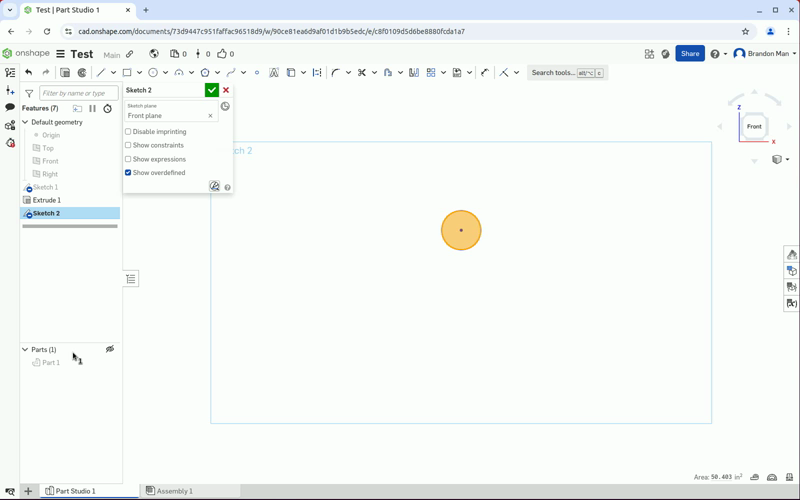
key(shift+y)
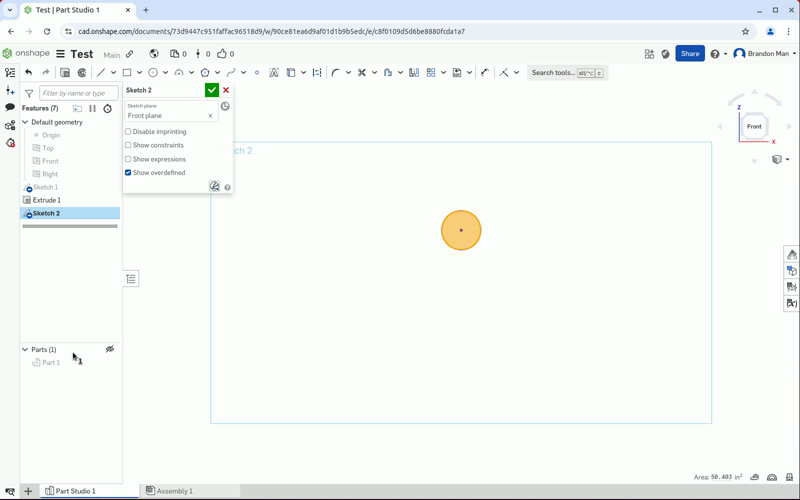
key(shift+e)
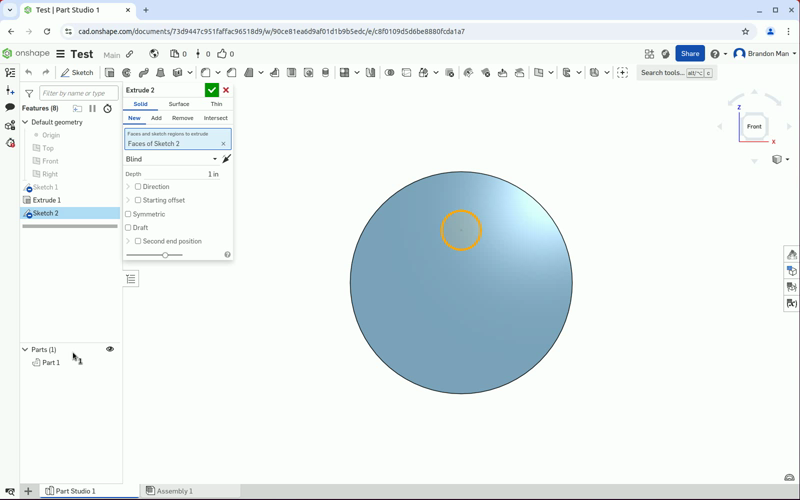
mouse_move(143, 106)
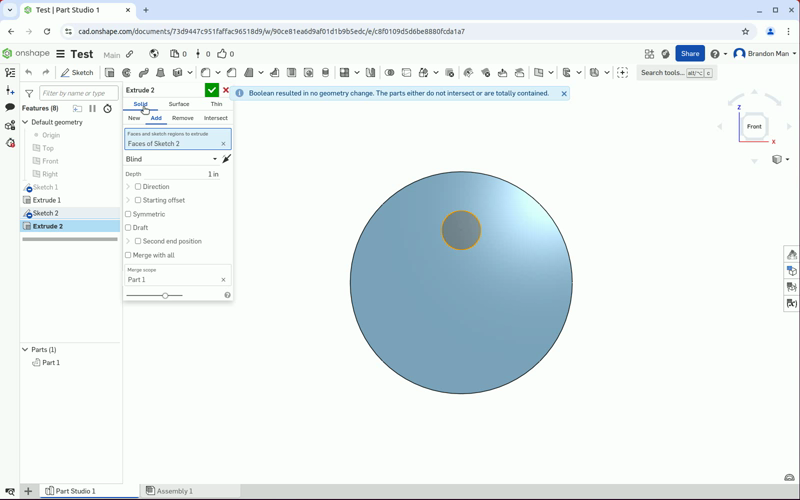
click(143, 106)
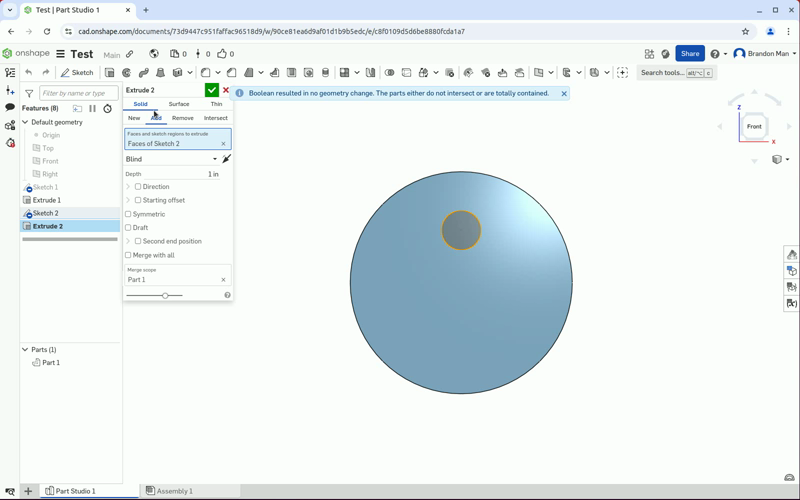
mouse_move(186, 120)
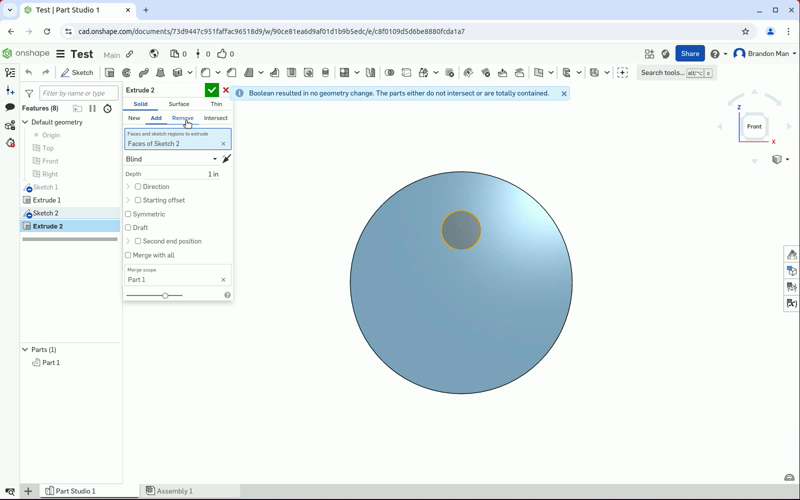
click(186, 120)
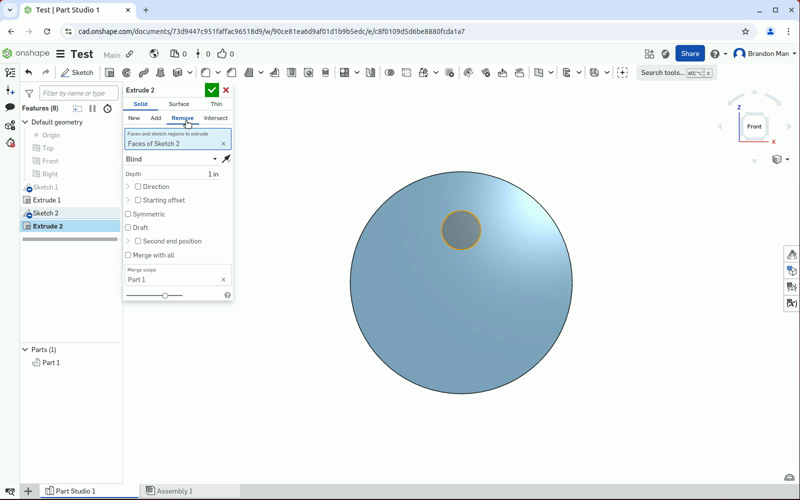
key(tab, 4)
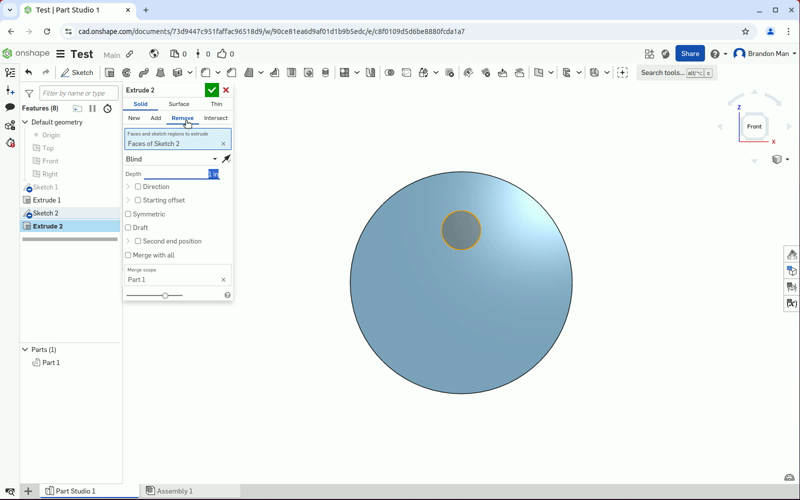
text(19.256)
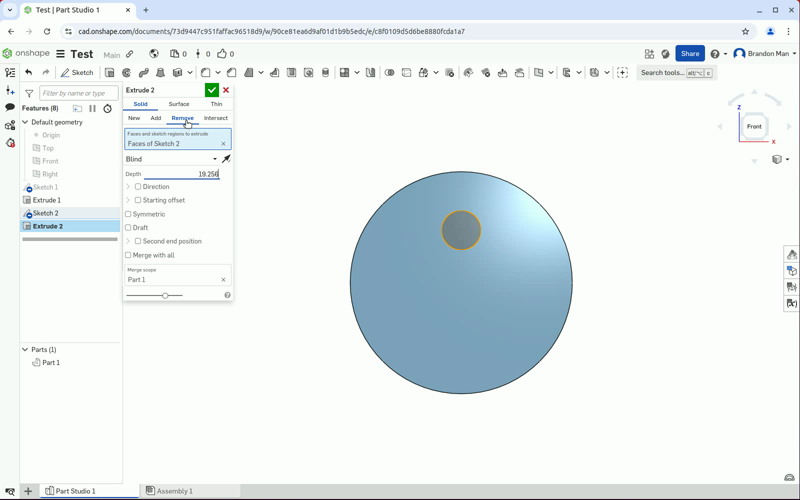
key(tab, 3)
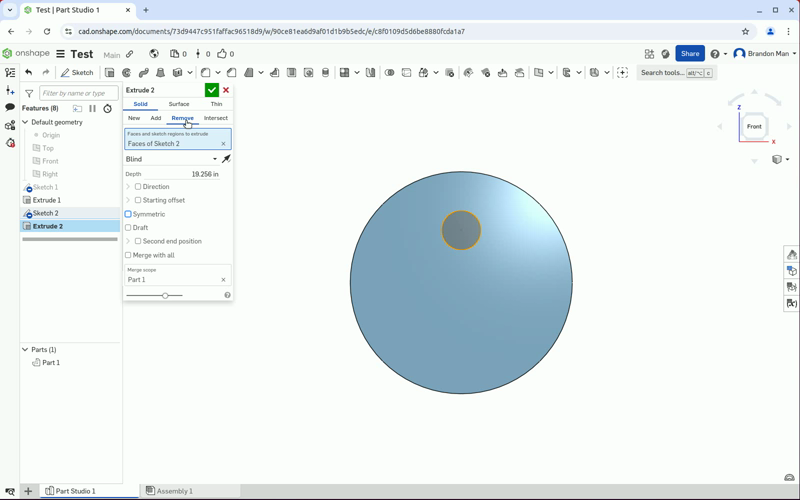
key(space)
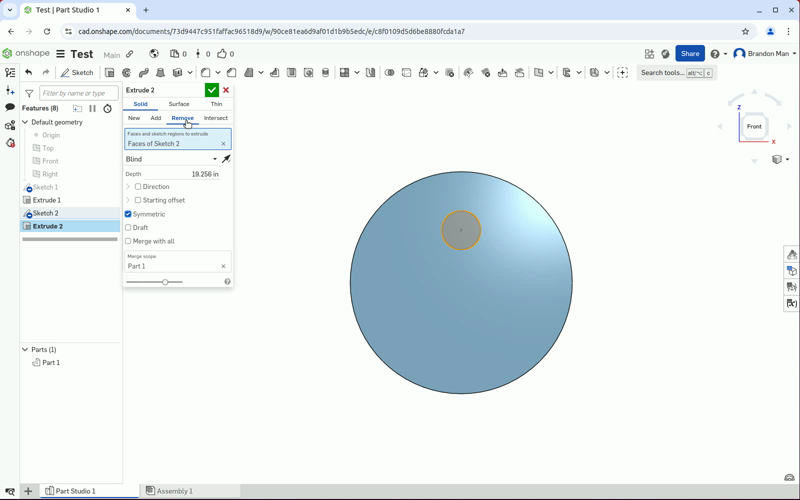
key(tab, 2)
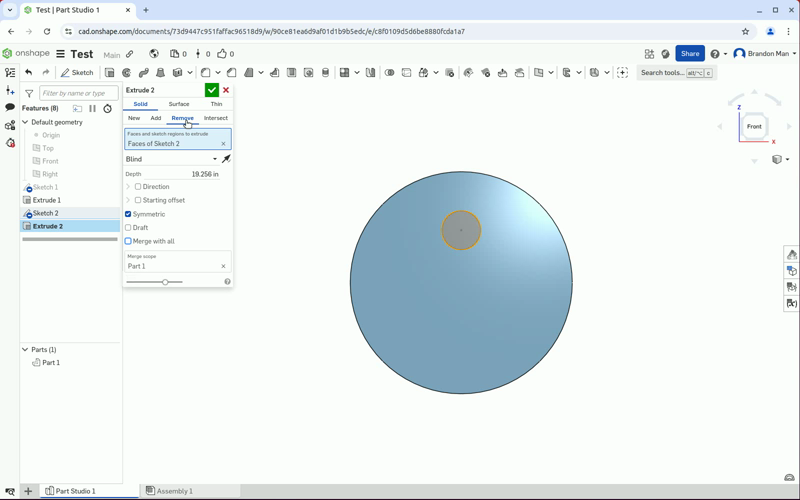
key(space)
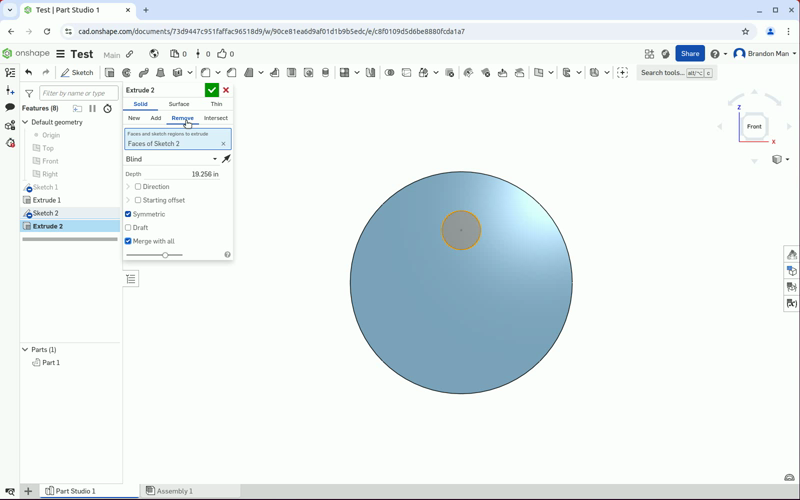
key(enter)
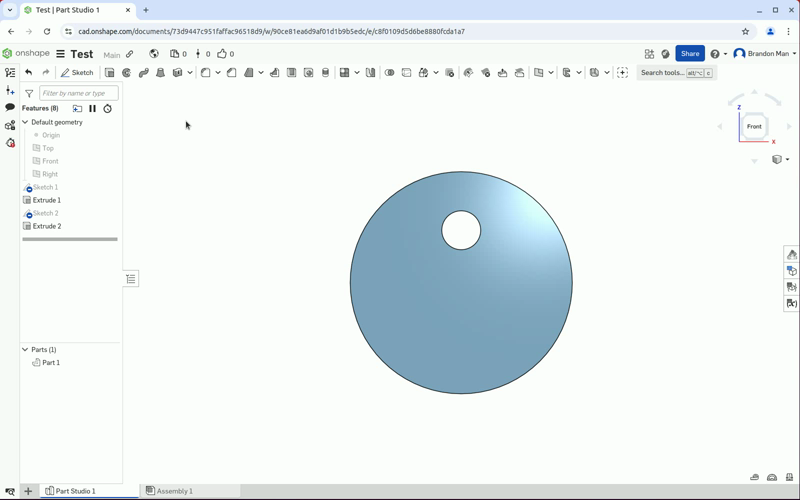
key(shift+h)
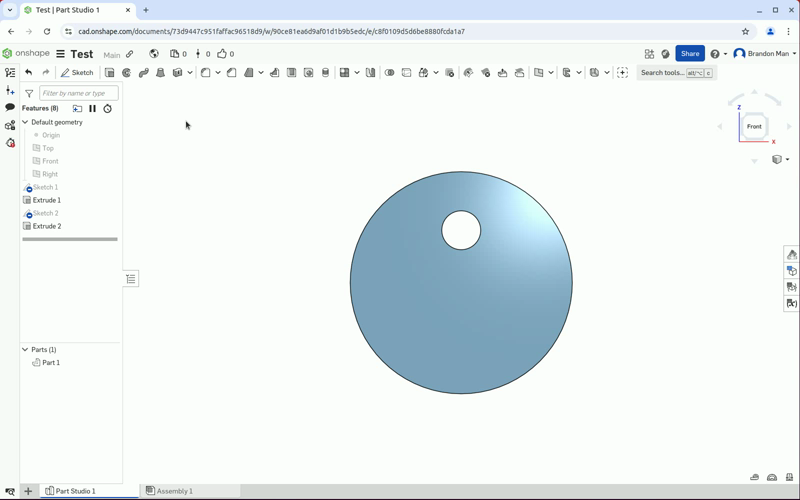
key(shift+h)
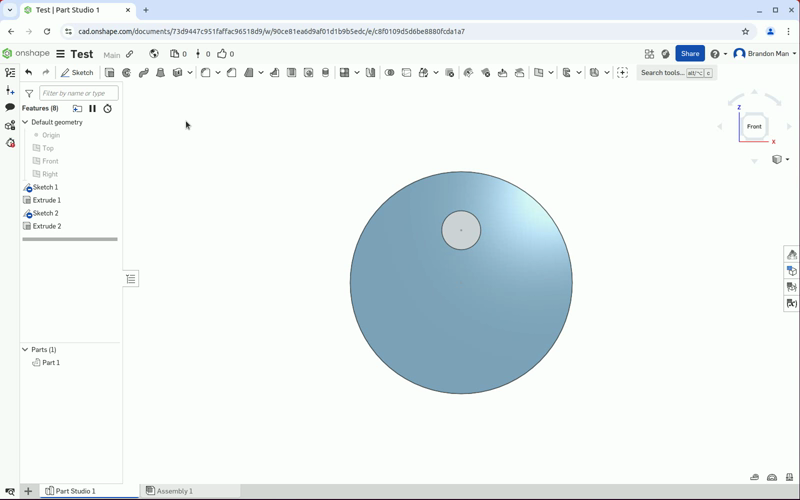
key(shift+7)
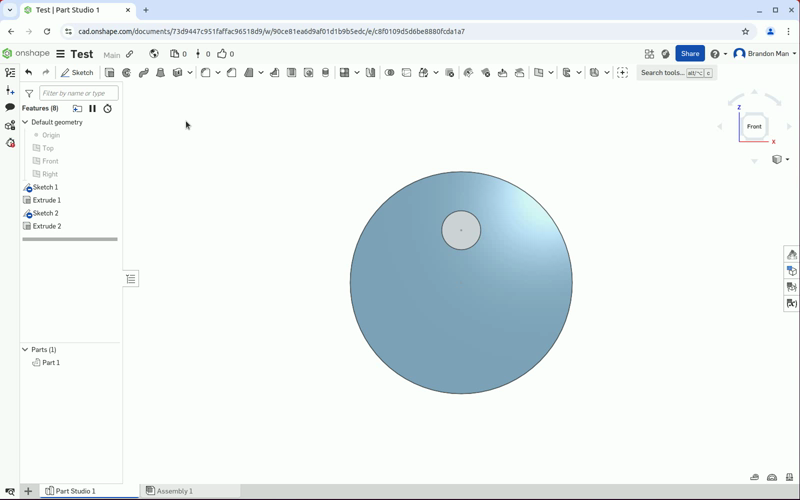
key(left, 2)
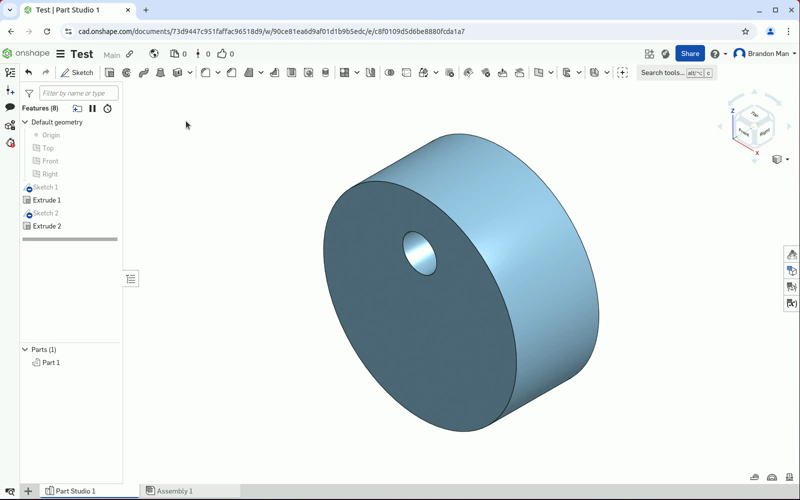
key(down, 2)
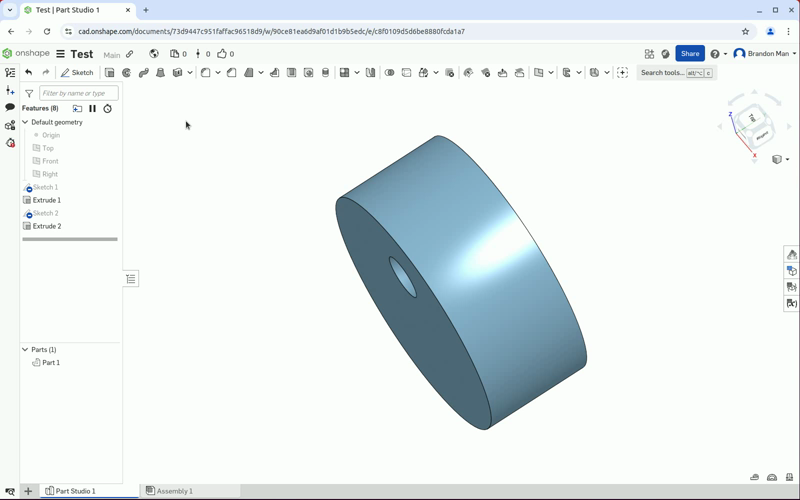
key(up, 2)
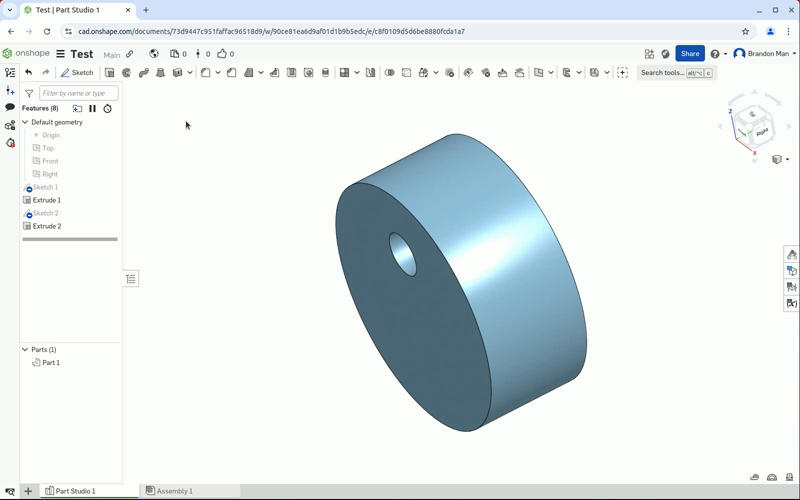
key(right, 2)
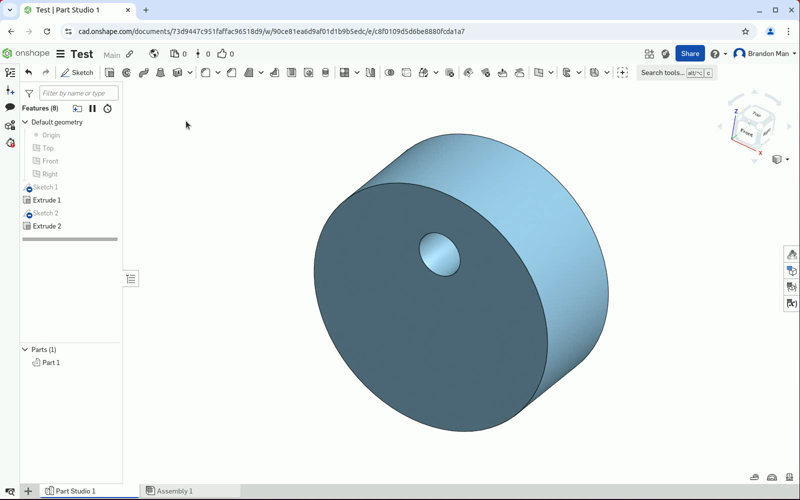
mouse_move(73, 189)
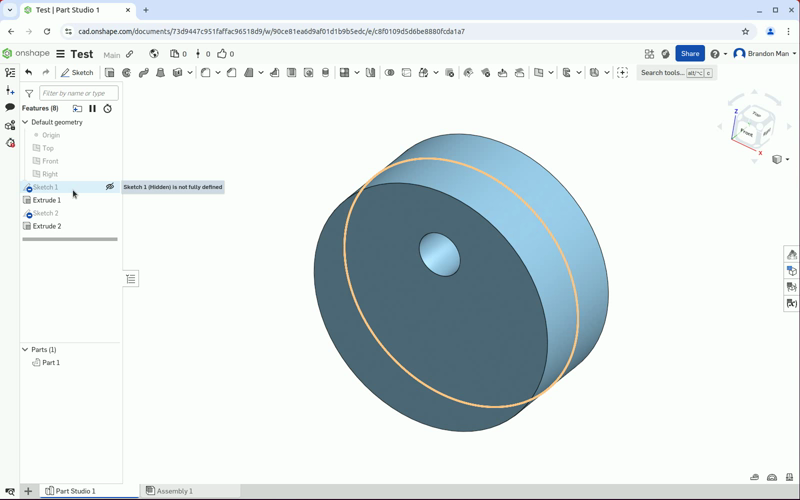
click(73, 189)